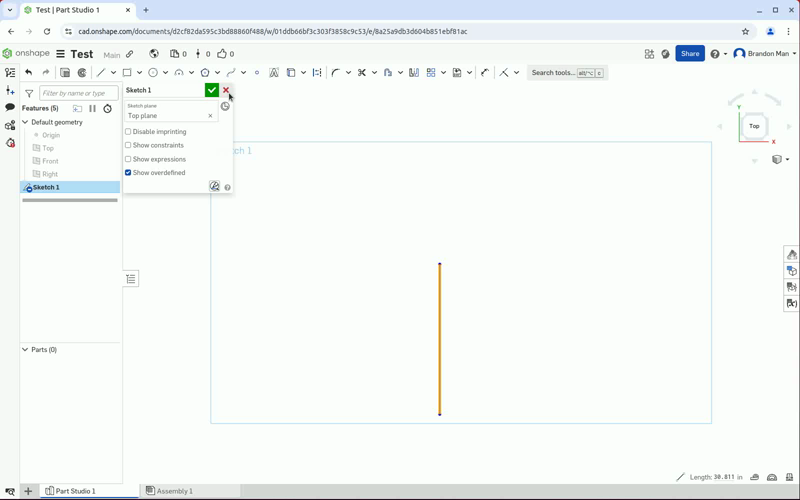
key(shift+h)
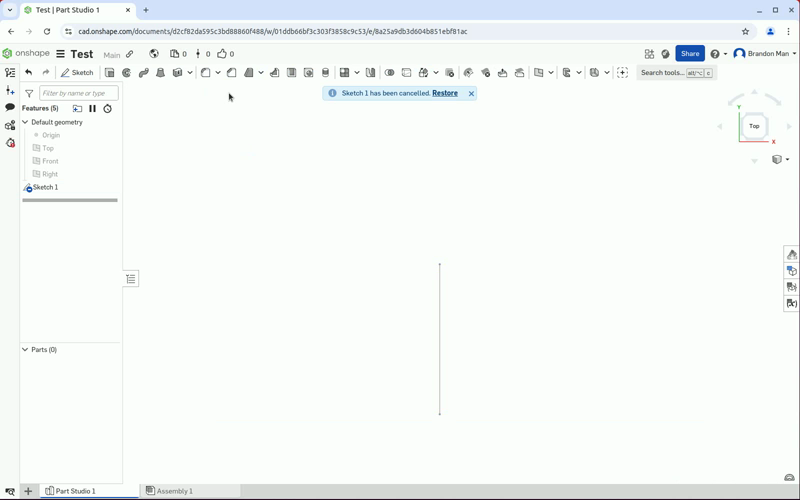
key(shift+s)
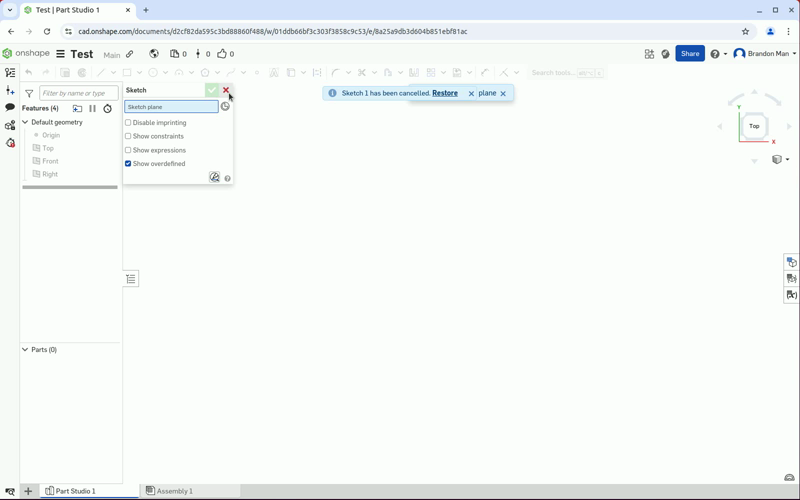
mouse_move(73, 150)
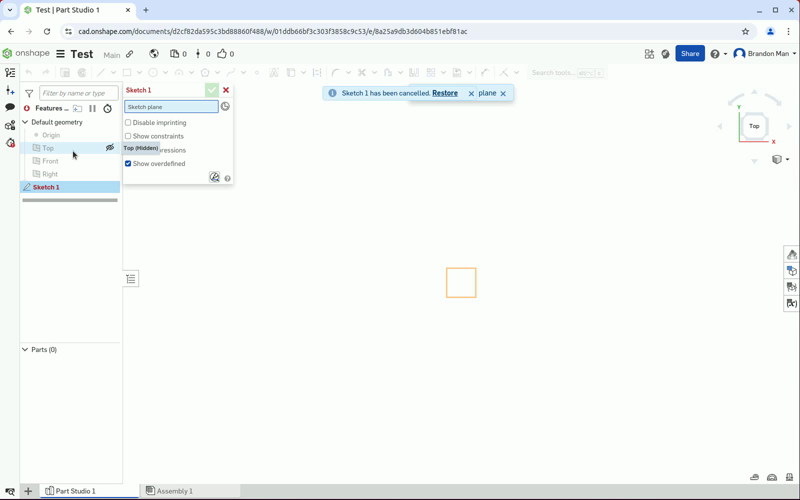
click(73, 150)
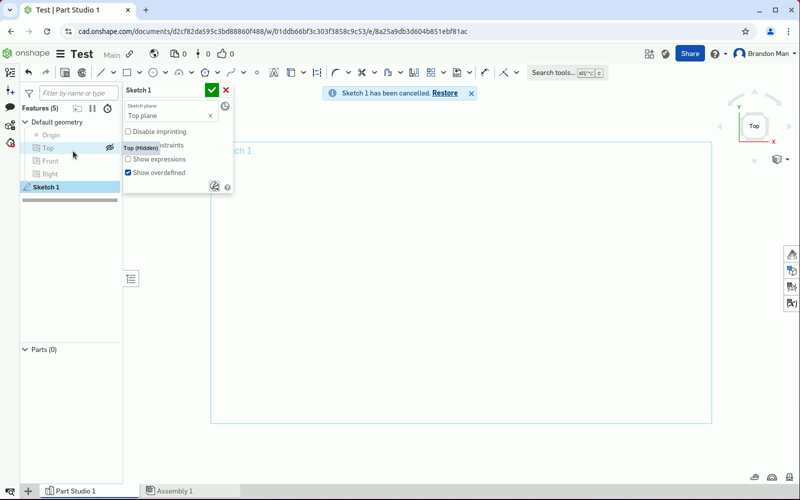
mouse_move(73, 352)
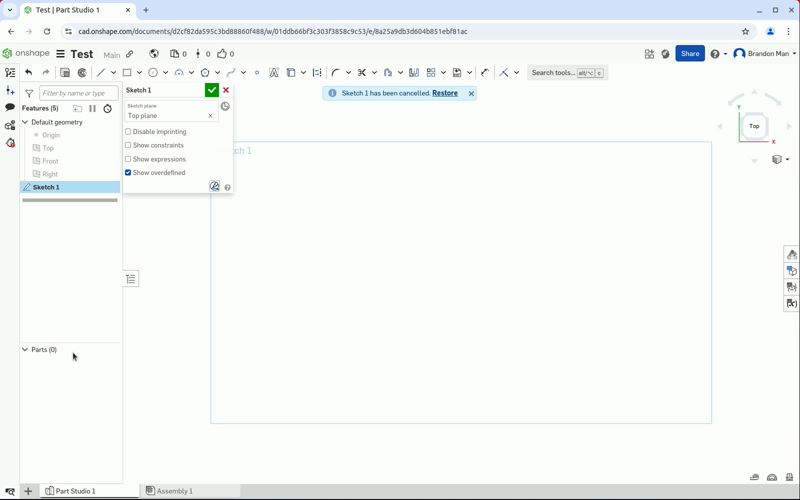
key(y)
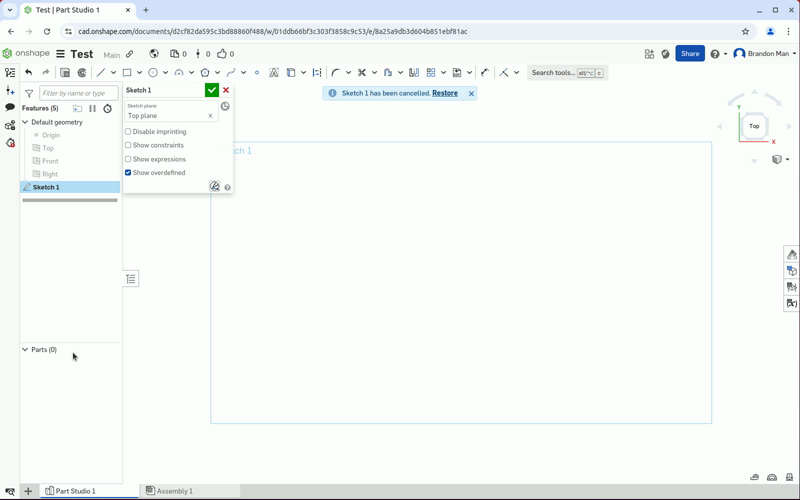
key(l)
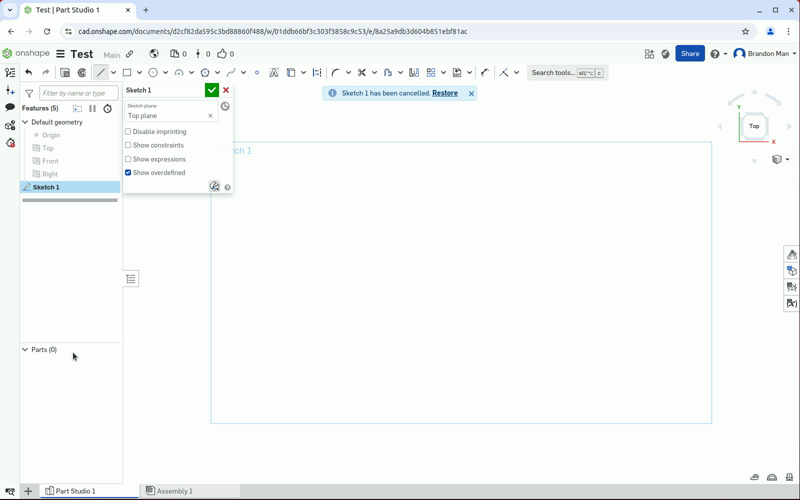
key_down(shift)
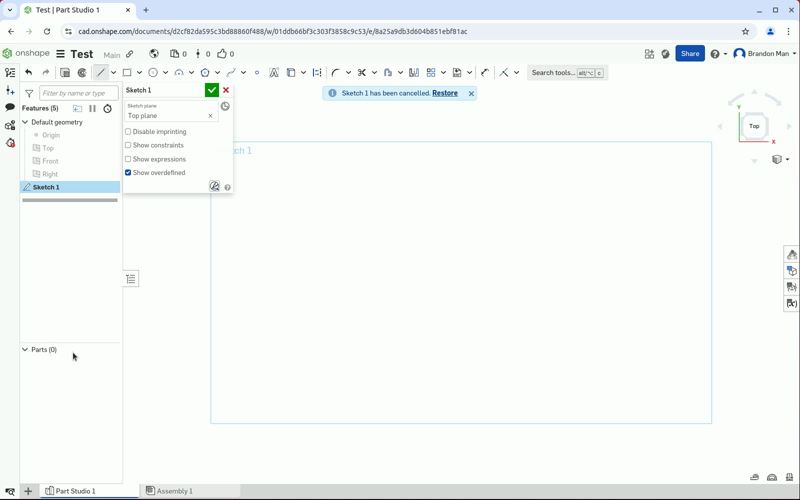
mouse_move(377, 395)
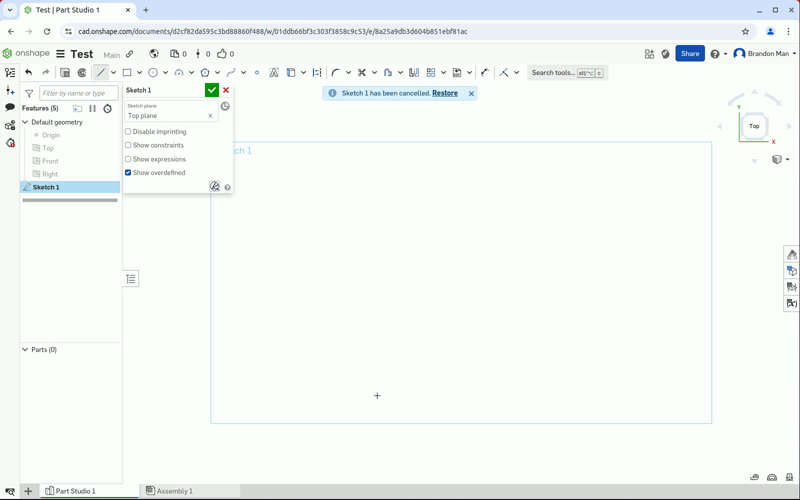
click(377, 395)
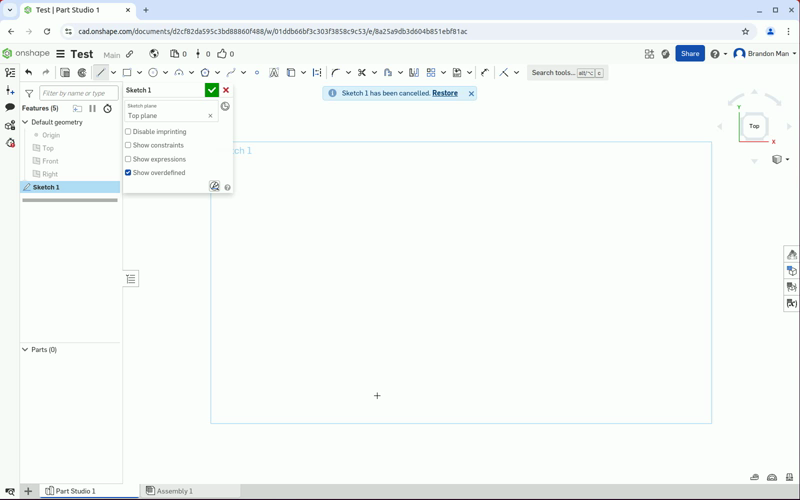
key_up(shift)
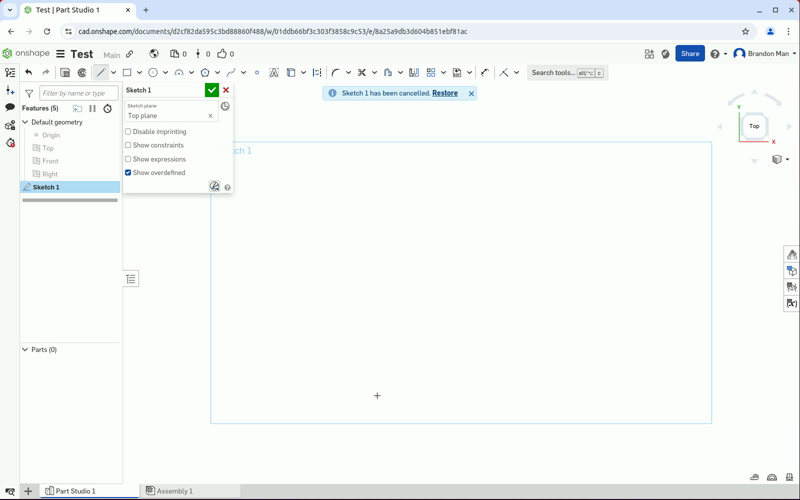
key_down(shift)
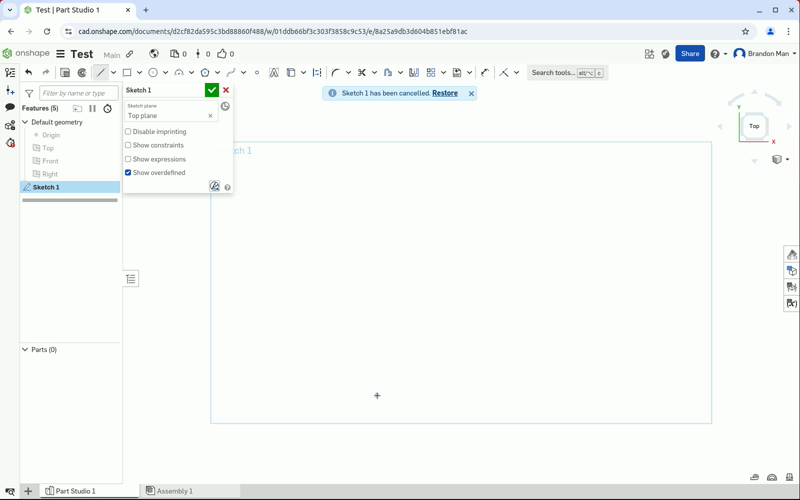
mouse_move(542, 395)
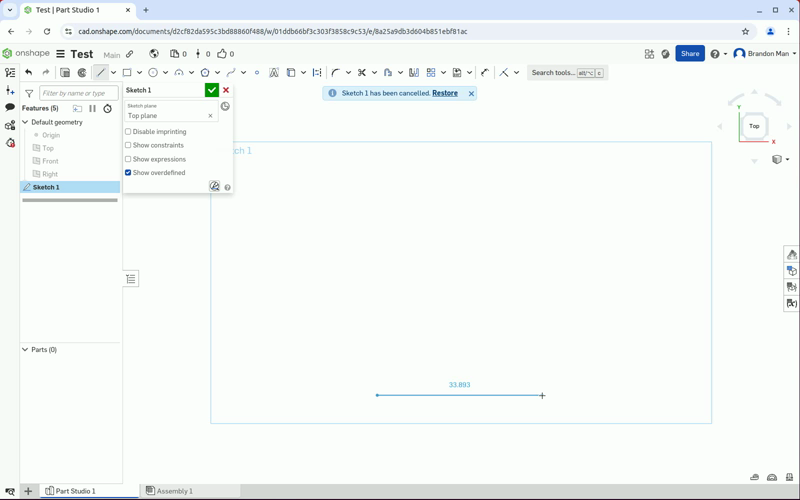
click(542, 395)
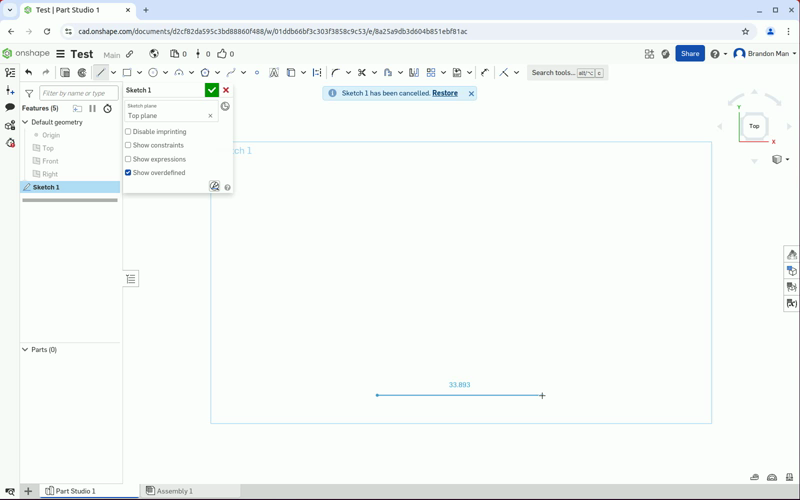
key_up(shift)
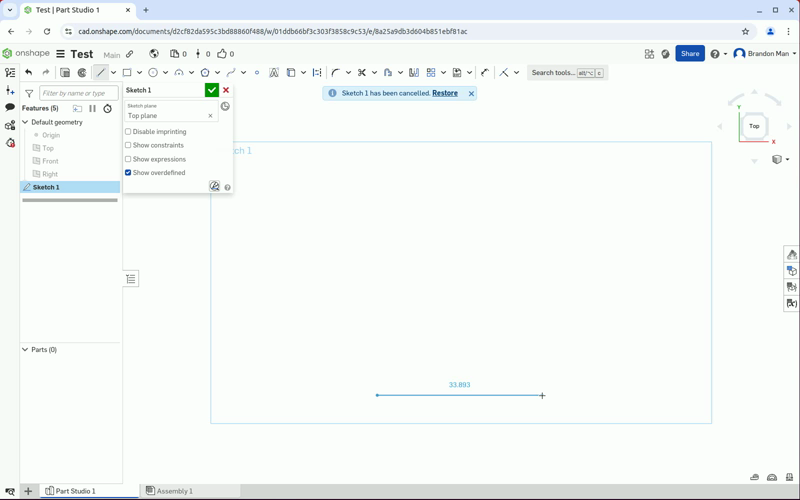
key_down(shift)
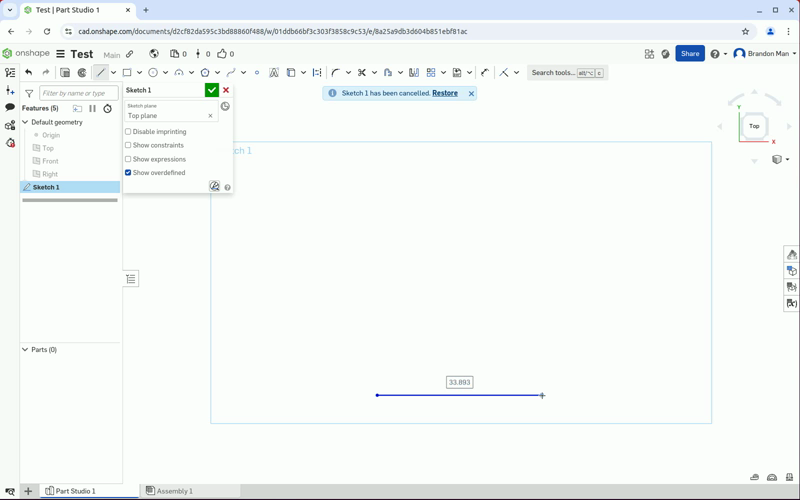
mouse_move(542, 171)
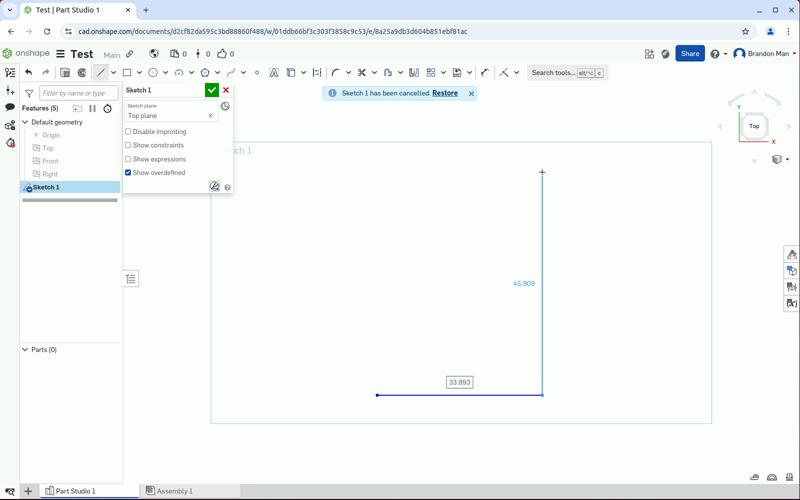
click(542, 171)
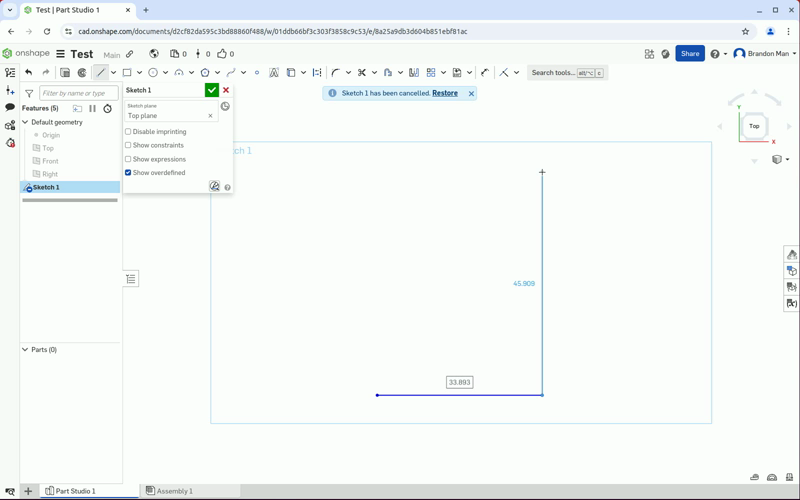
key_up(shift)
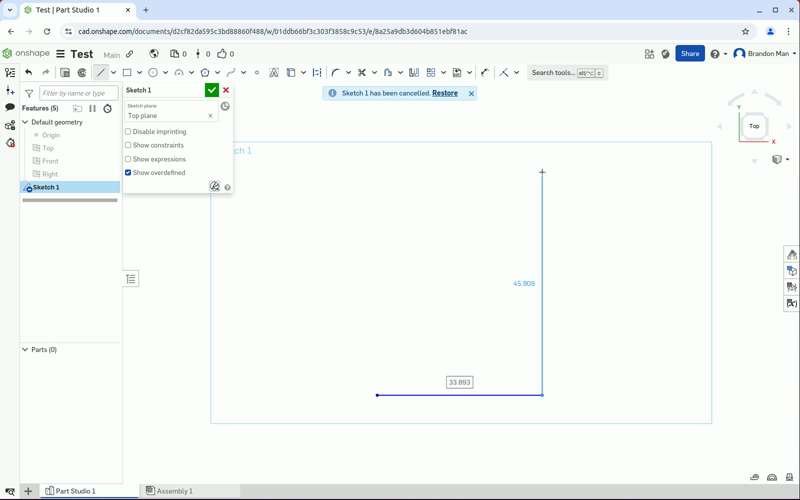
key_down(shift)
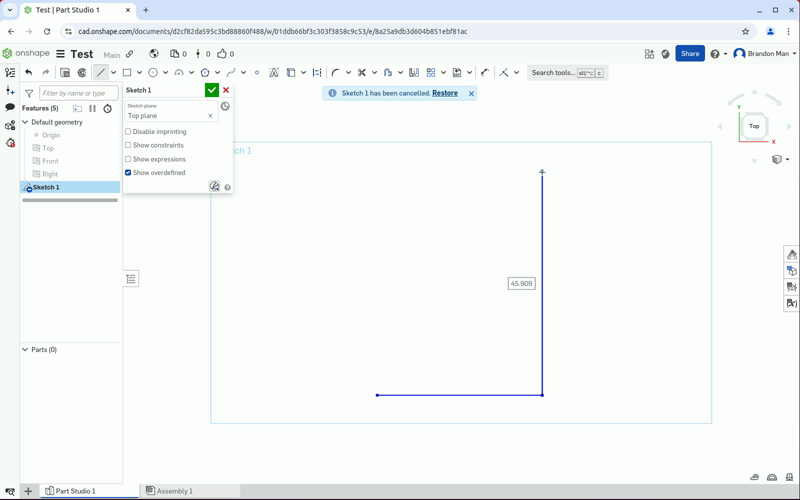
mouse_move(377, 171)
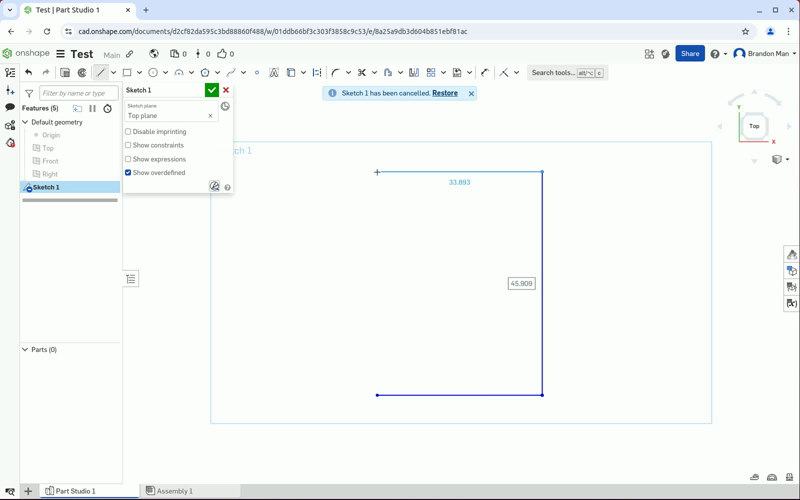
click(377, 171)
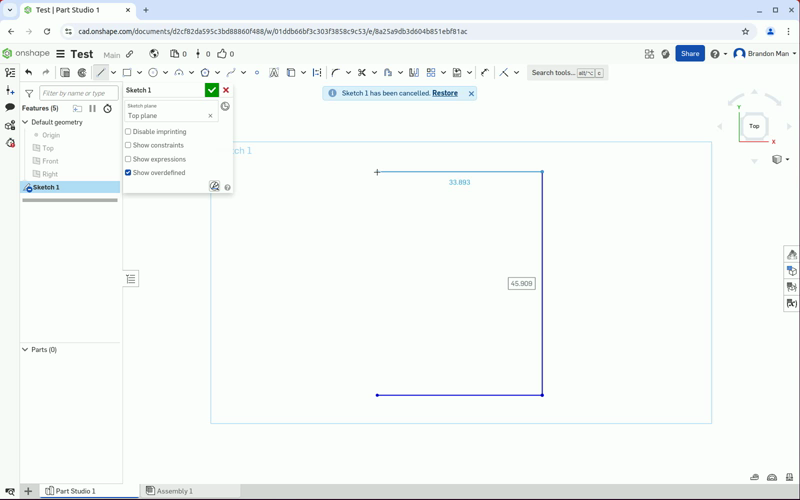
key_up(shift)
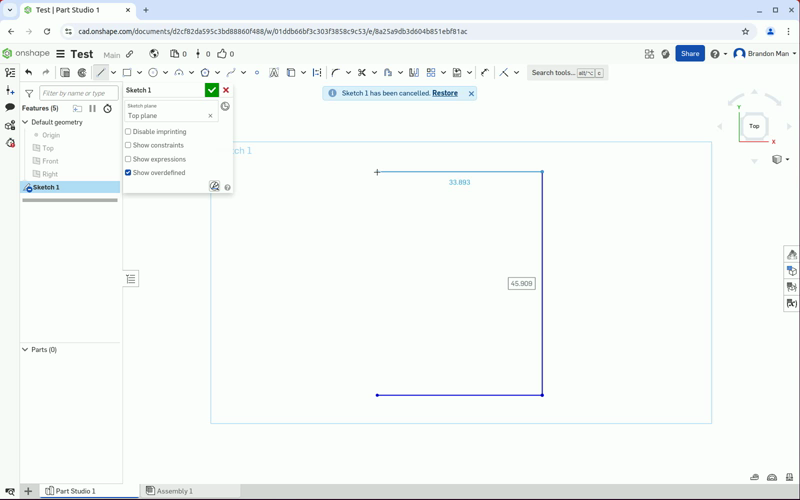
key_down(shift)
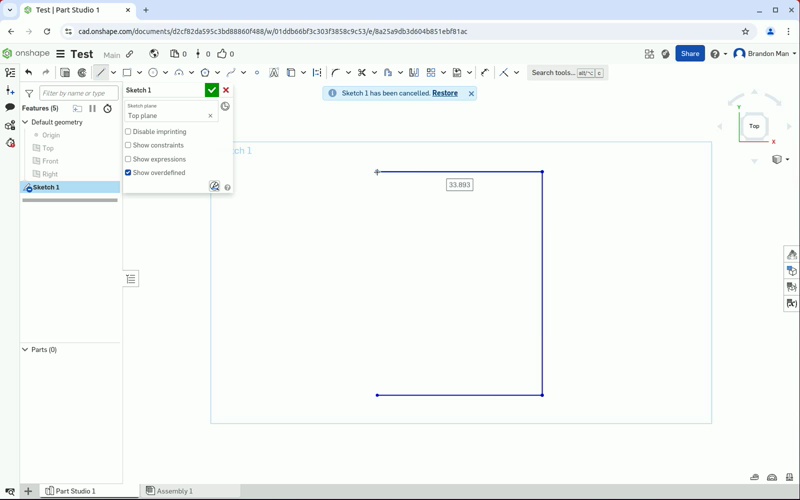
mouse_move(377, 395)
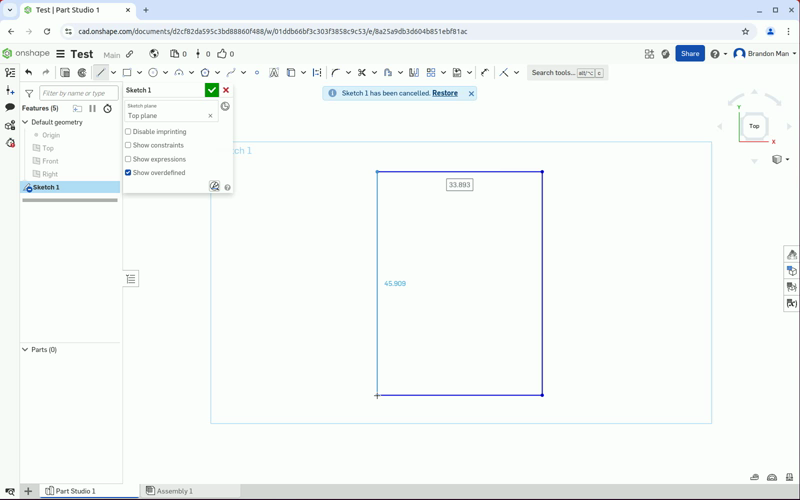
key_up(shift)
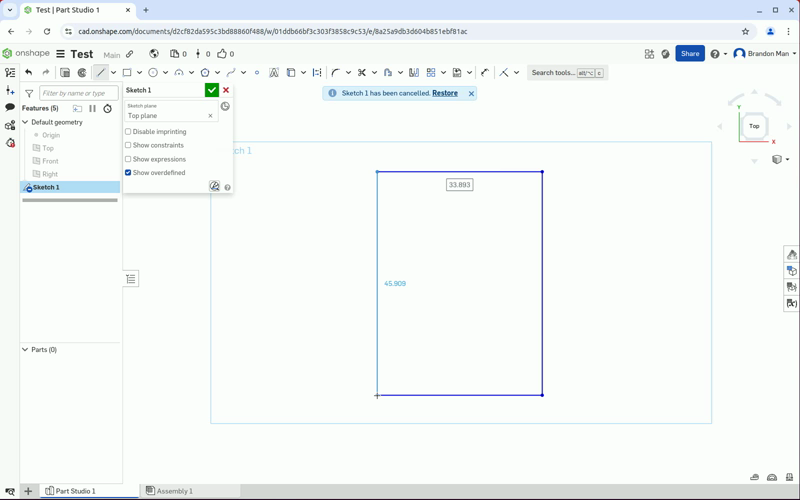
click(377, 395)
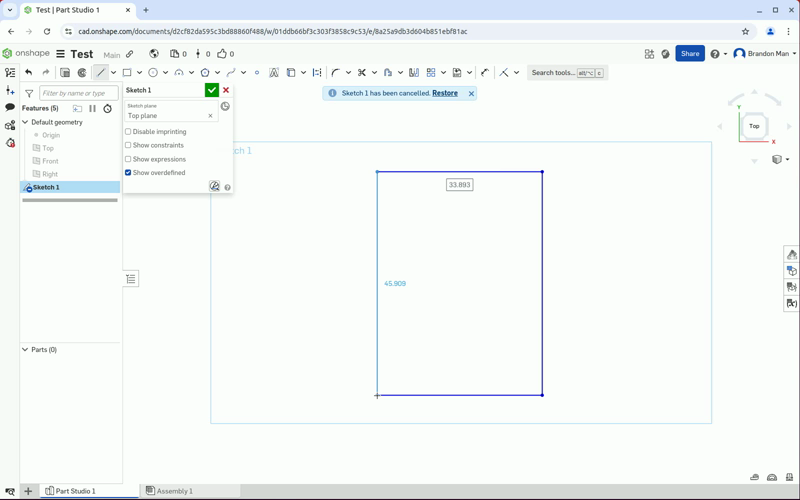
key(esc)
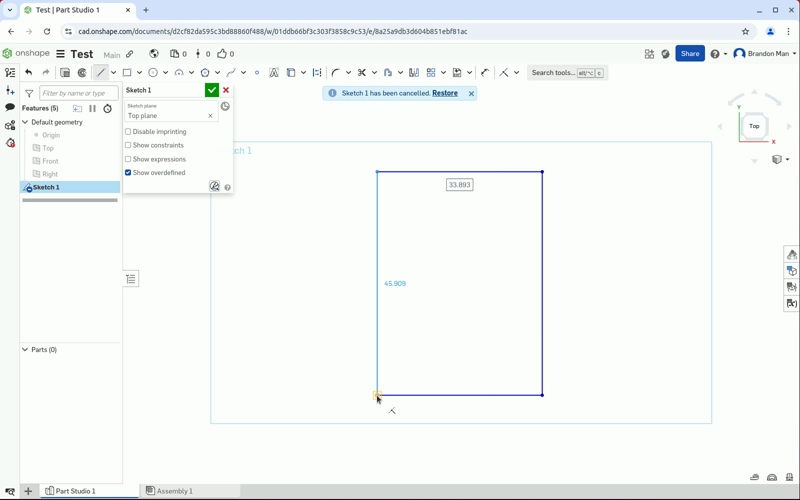
mouse_move(452, 370)
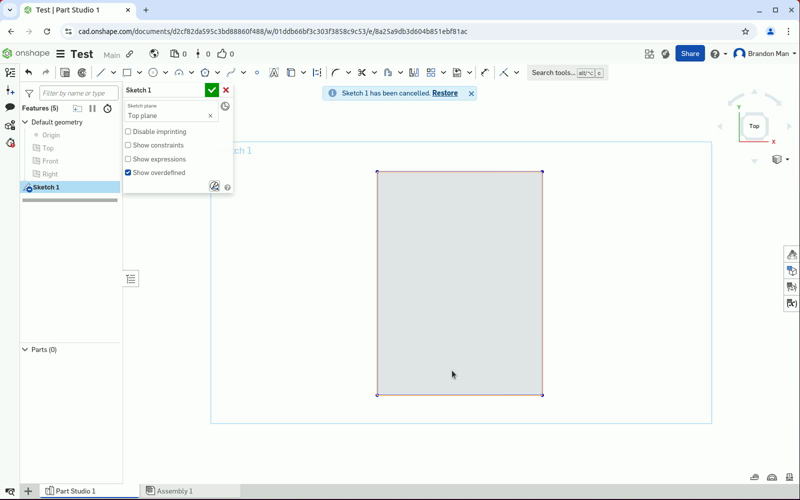
click(452, 370)
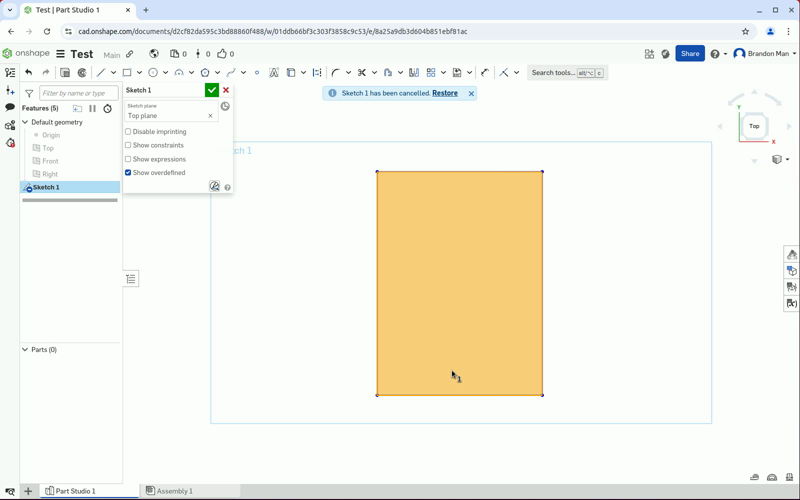
mouse_move(73, 352)
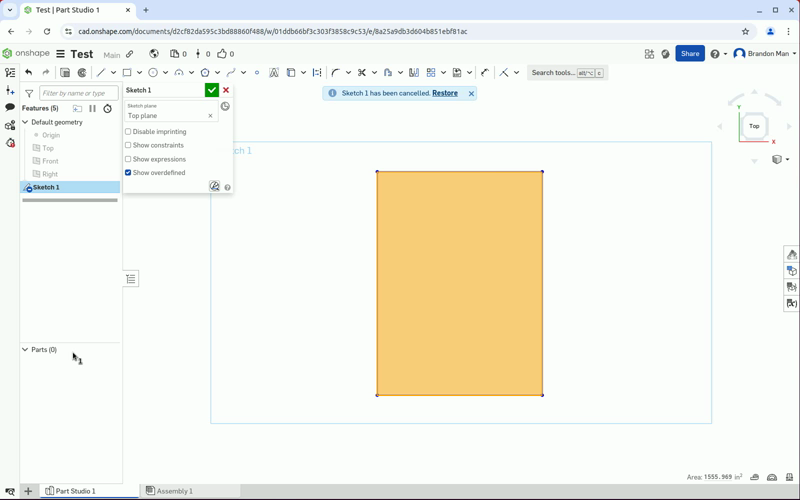
key(shift+y)
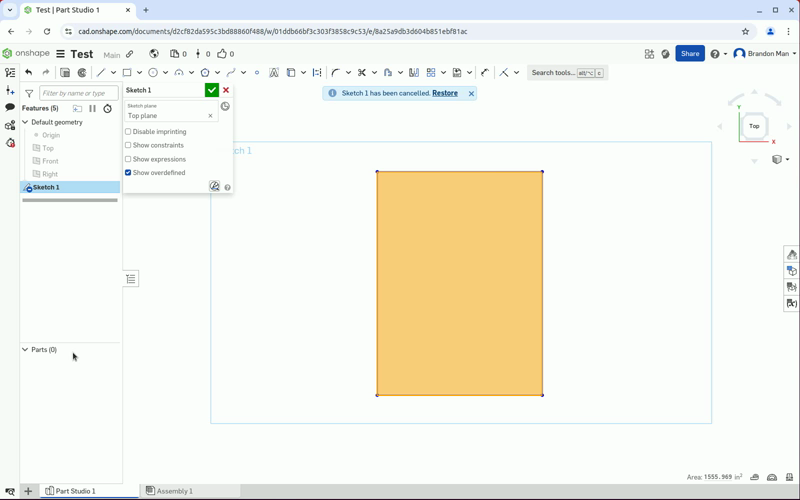
key(shift+e)
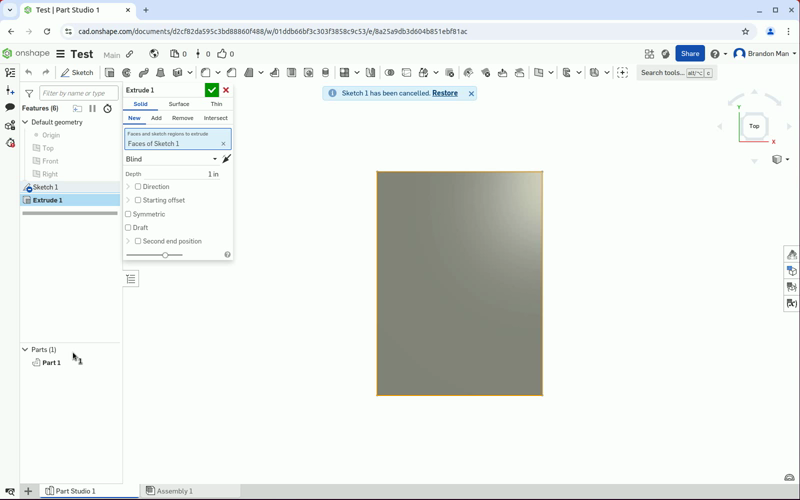
mouse_move(143, 106)
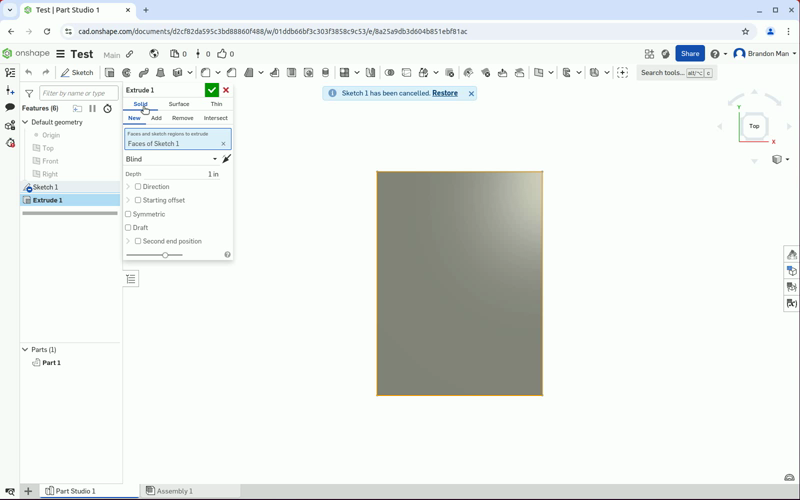
click(143, 106)
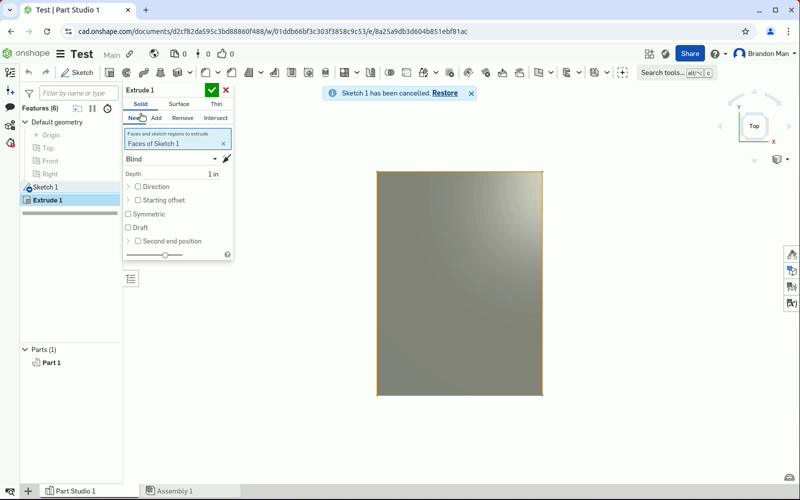
mouse_move(137, 120)
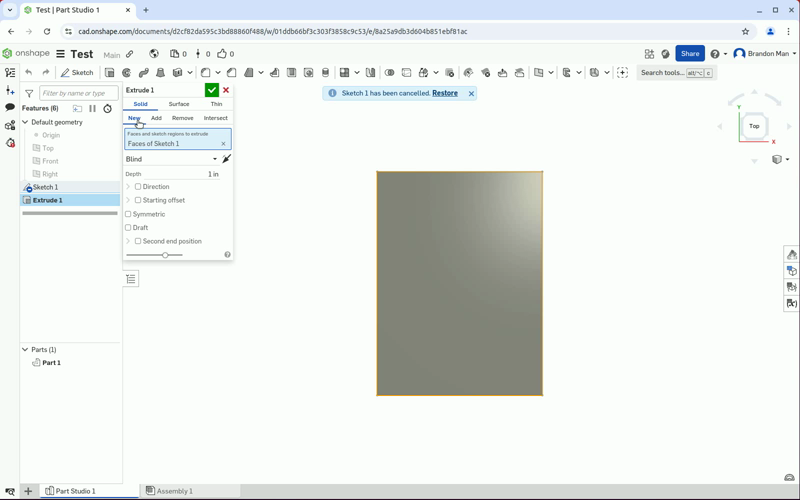
click(137, 120)
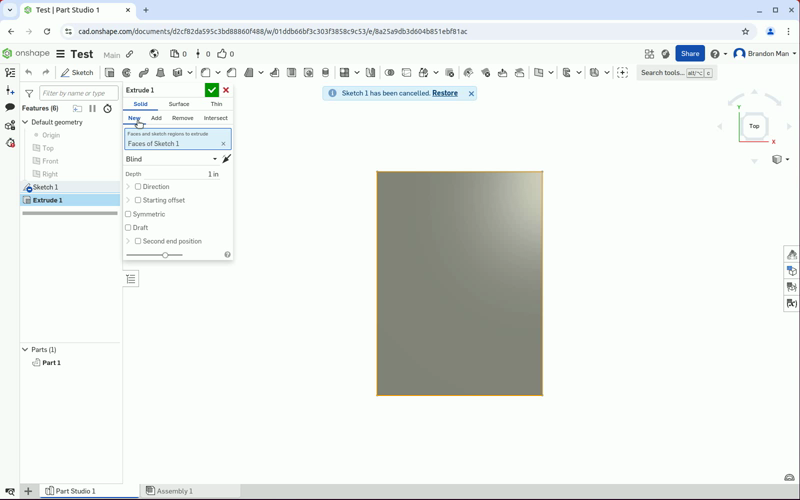
key(tab, 4)
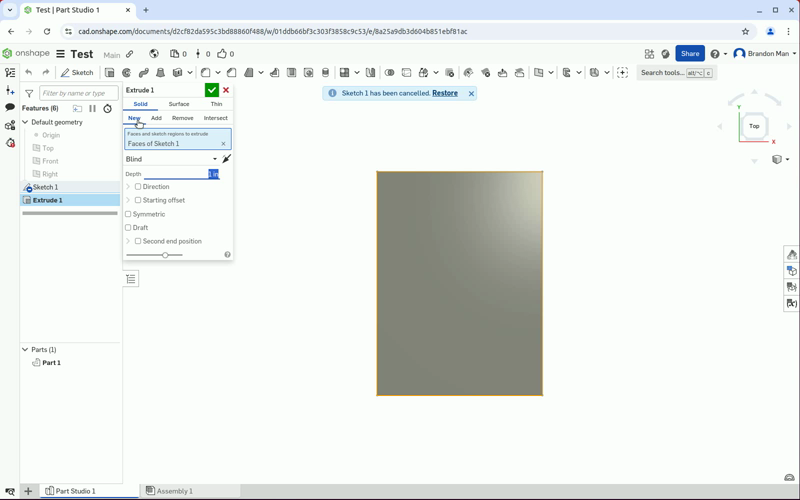
text(-5.536)
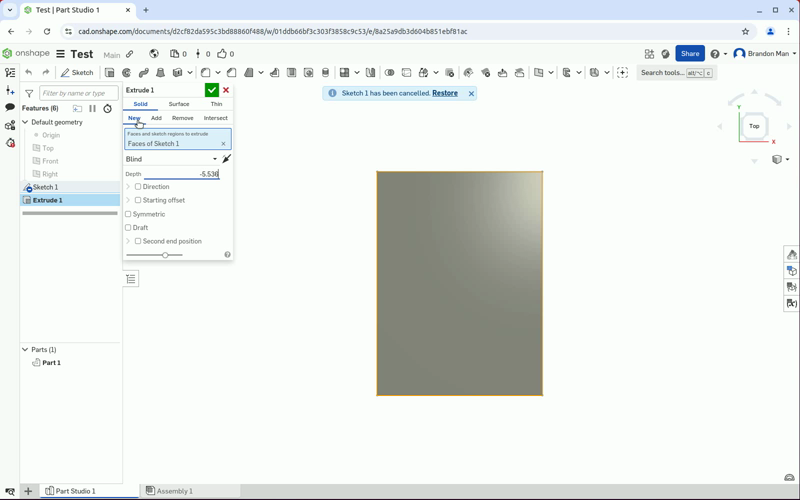
key(enter)
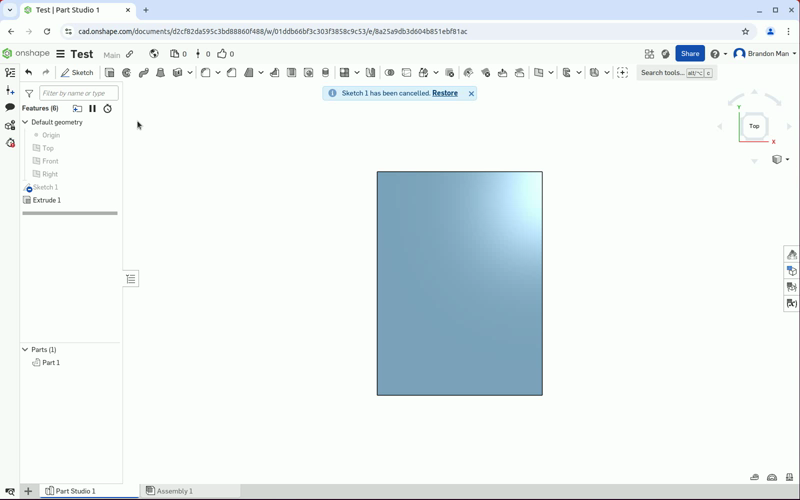
key(shift+h)
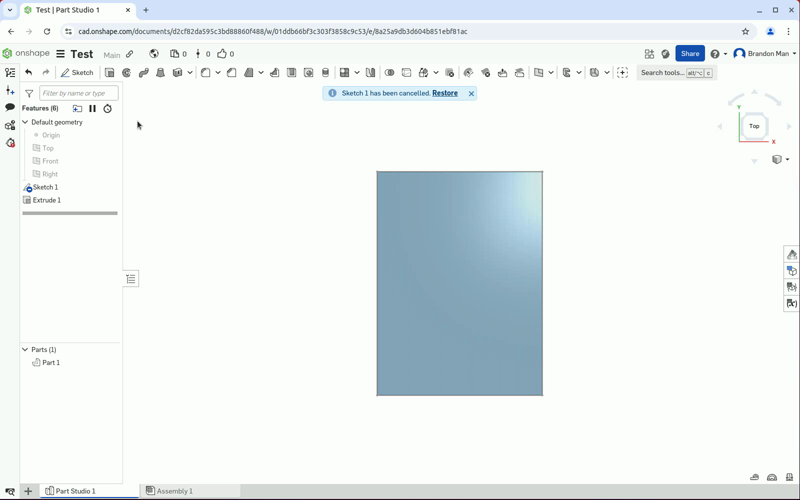
key(shift+h)
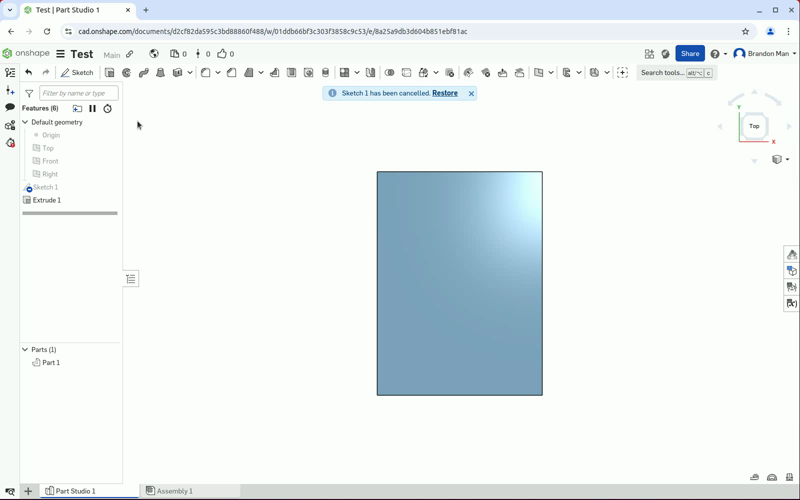
mouse_move(73, 189)
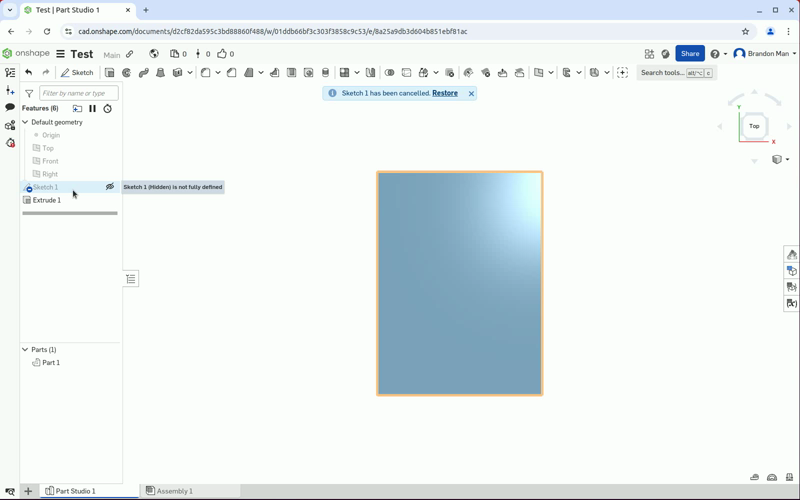
click(73, 189)
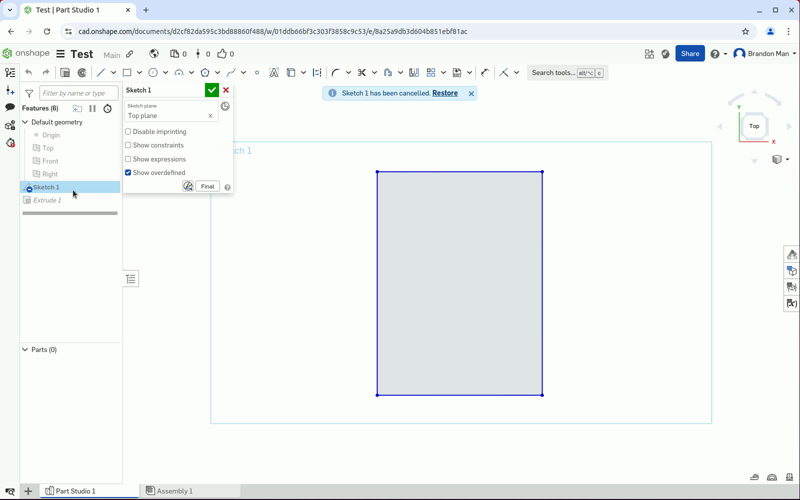
mouse_move(229, 92)
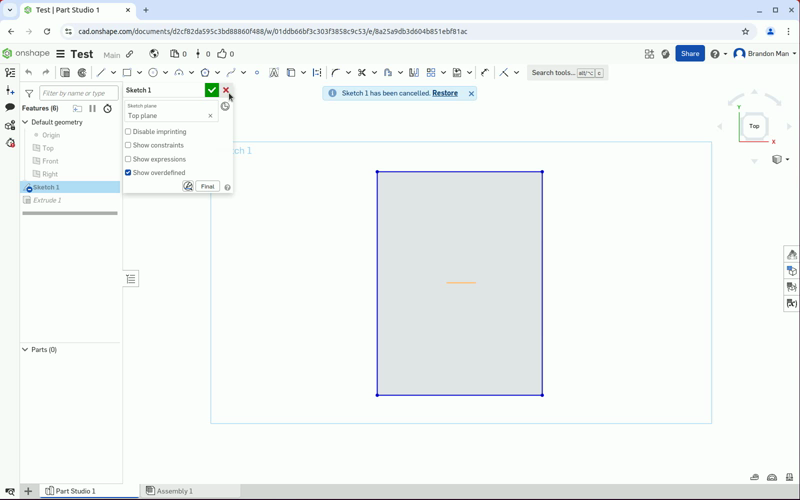
click(229, 92)
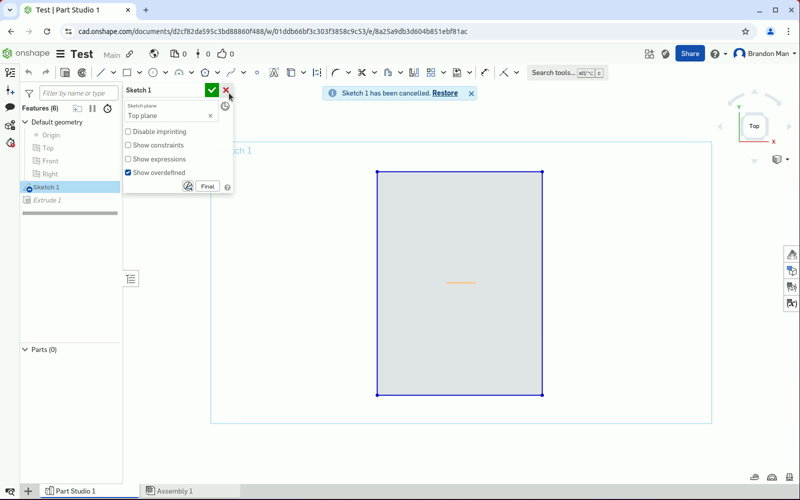
key(shift+s)
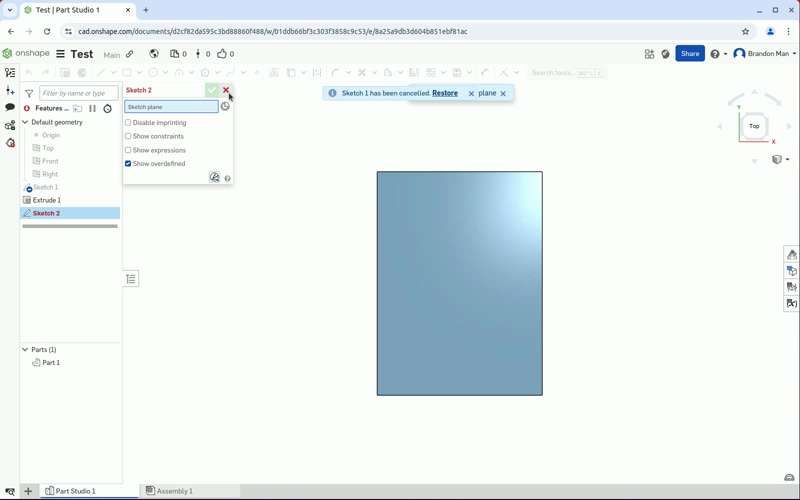
mouse_move(73, 150)
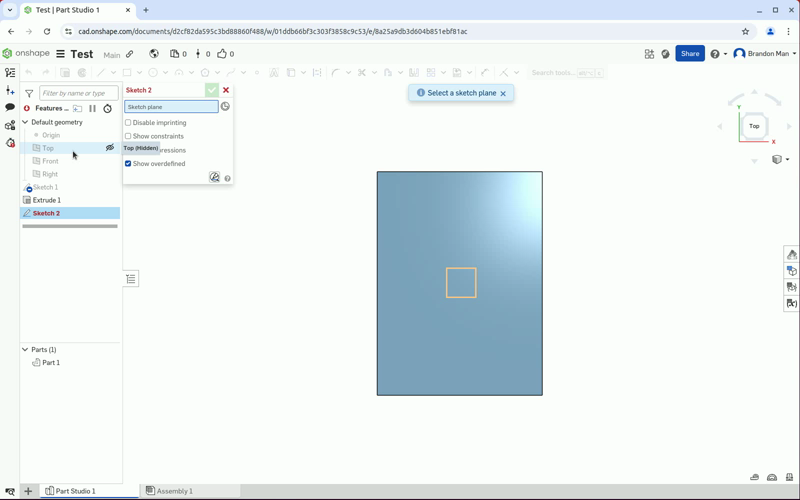
click(73, 150)
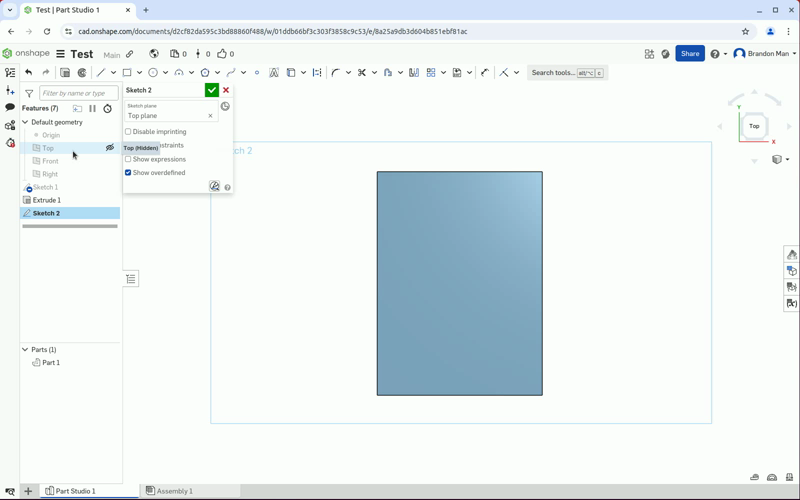
mouse_move(73, 352)
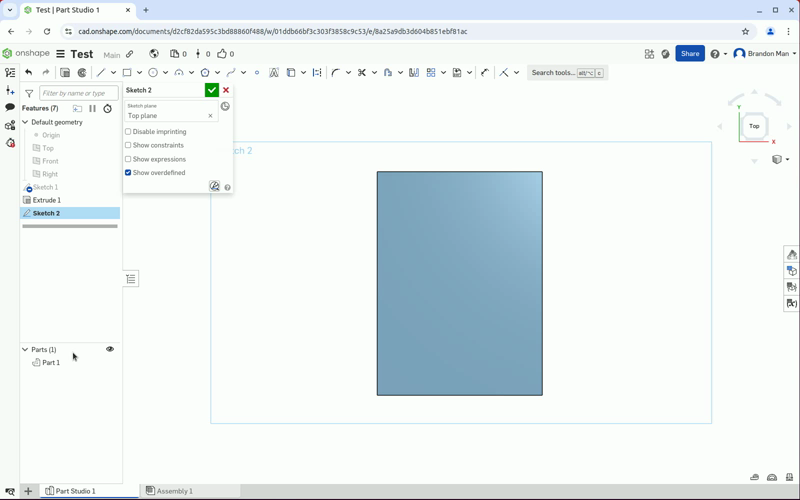
key(y)
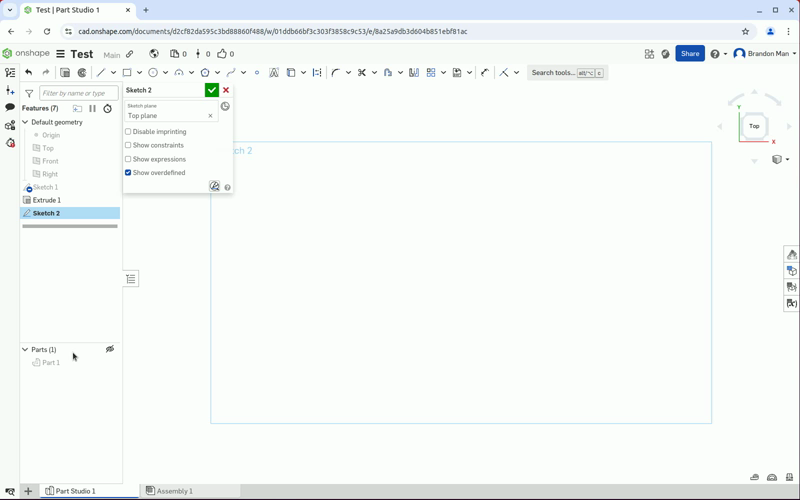
key(c)
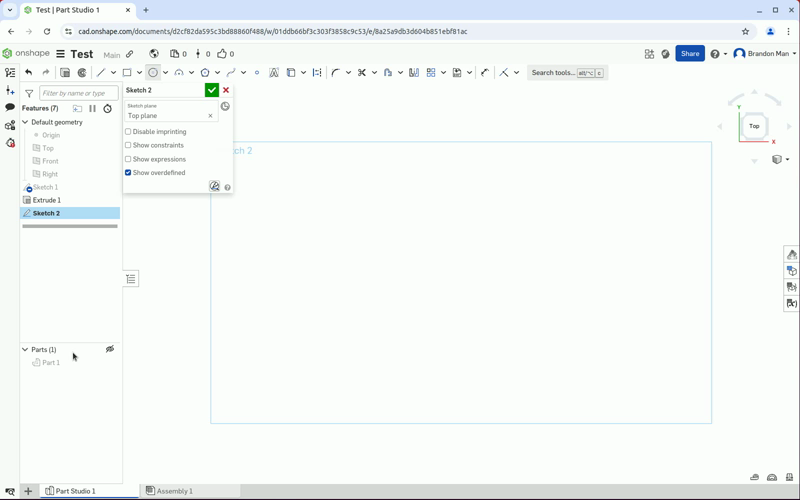
key_down(shift)
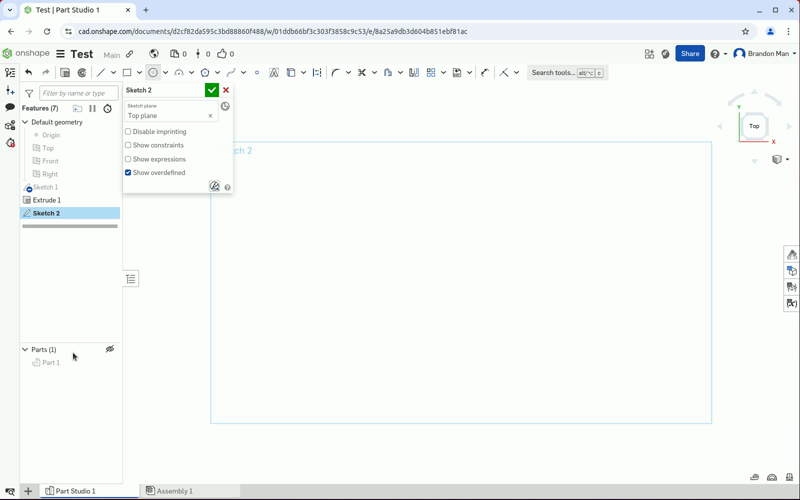
mouse_move(420, 232)
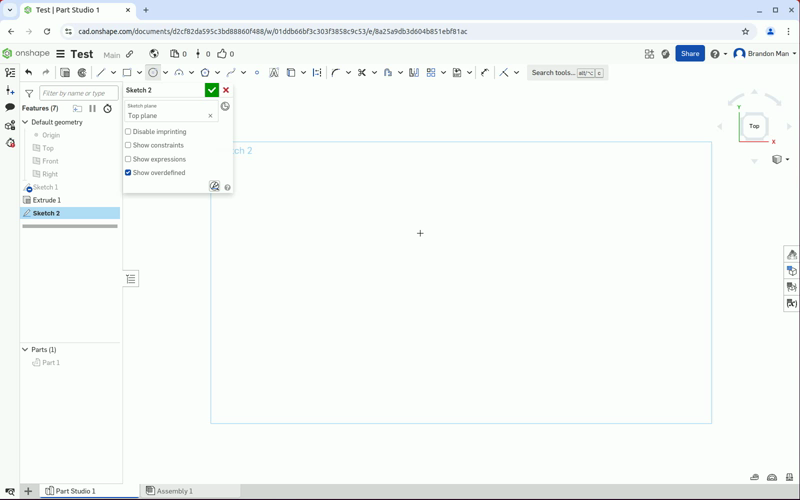
click(420, 232)
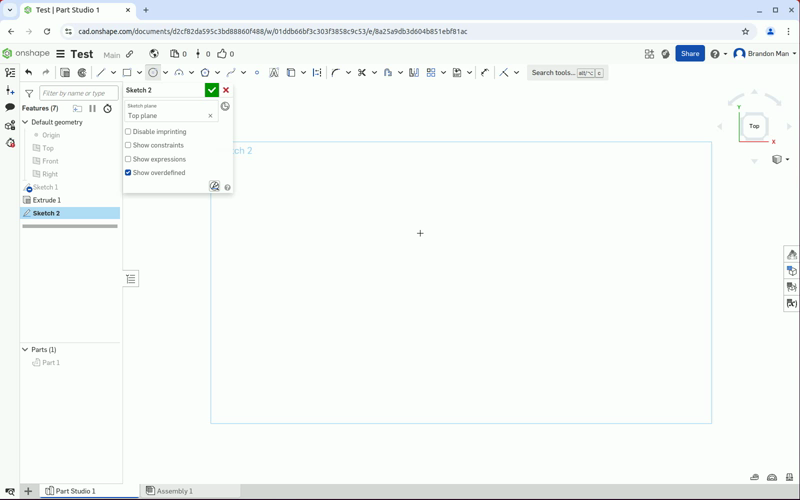
key_up(shift)
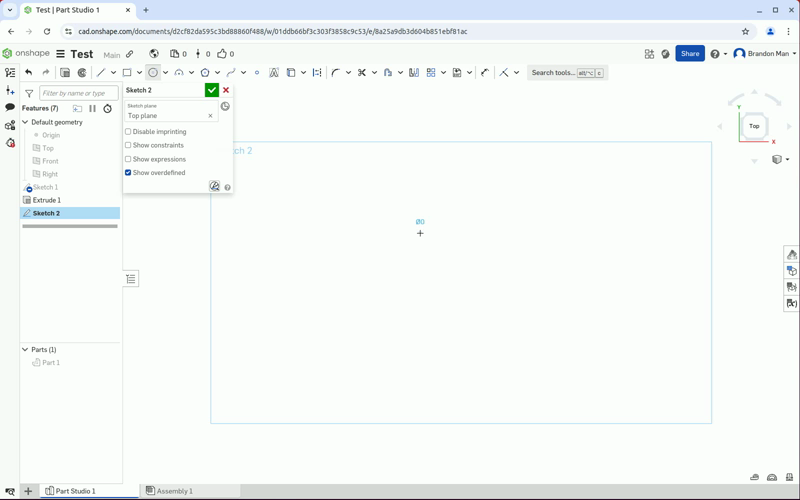
mouse_move(449, 232)
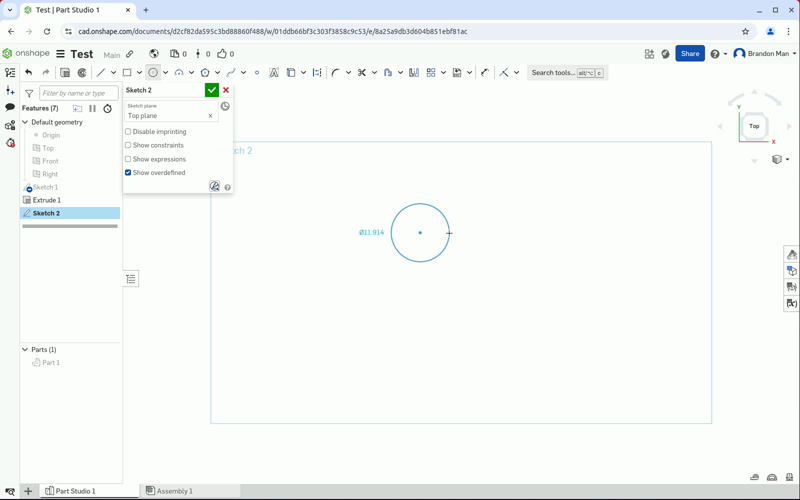
click(449, 232)
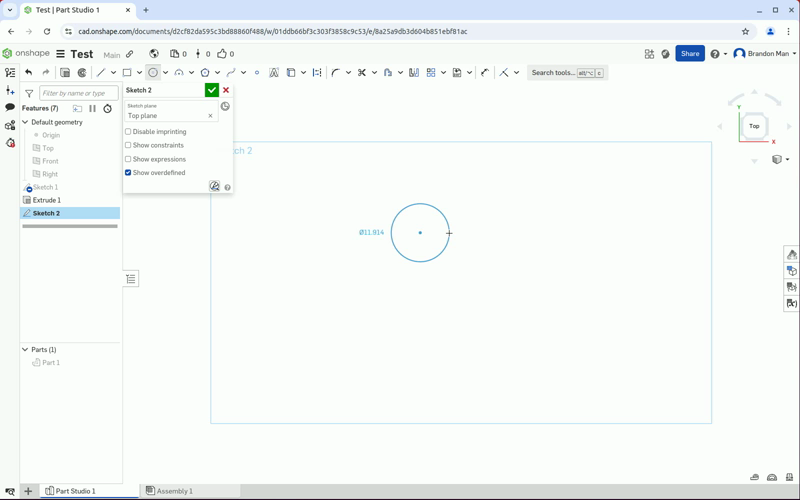
key(esc)
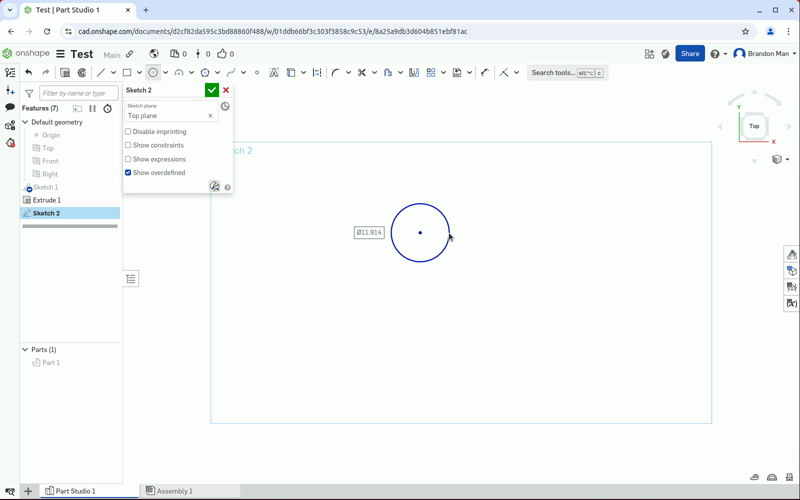
mouse_move(422, 208)
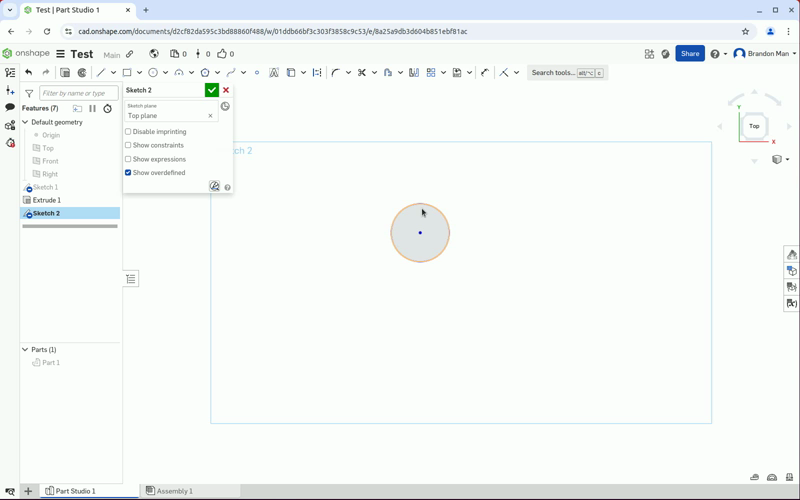
click(422, 208)
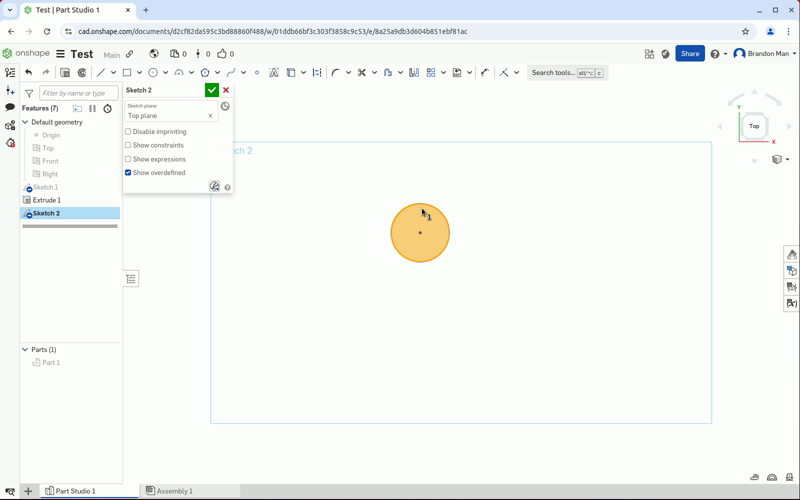
mouse_move(73, 352)
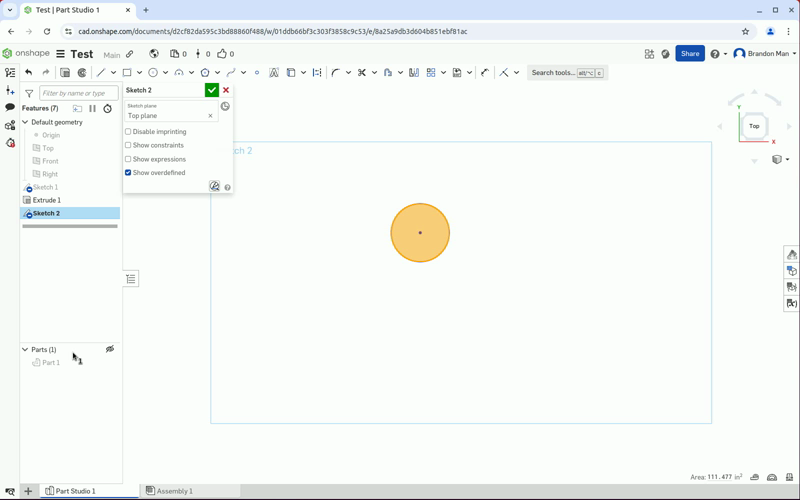
key(shift+y)
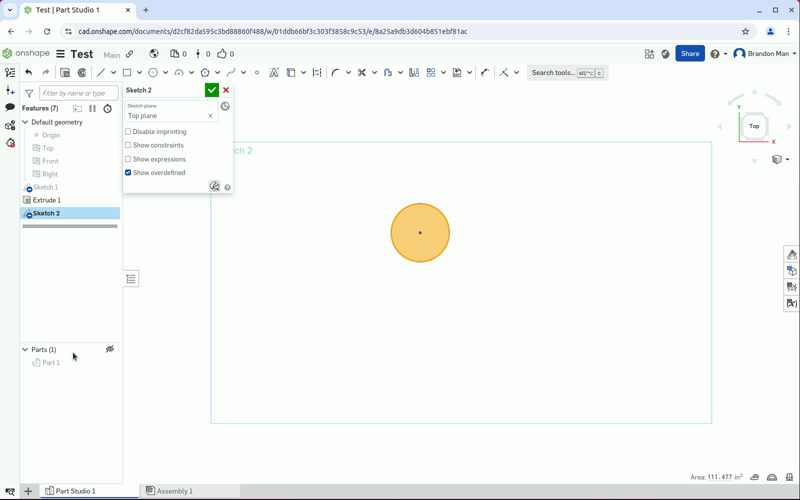
key(shift+e)
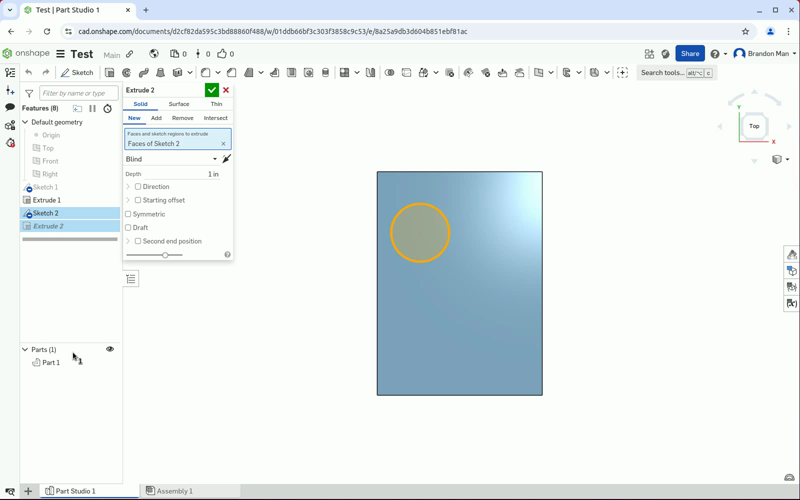
mouse_move(143, 106)
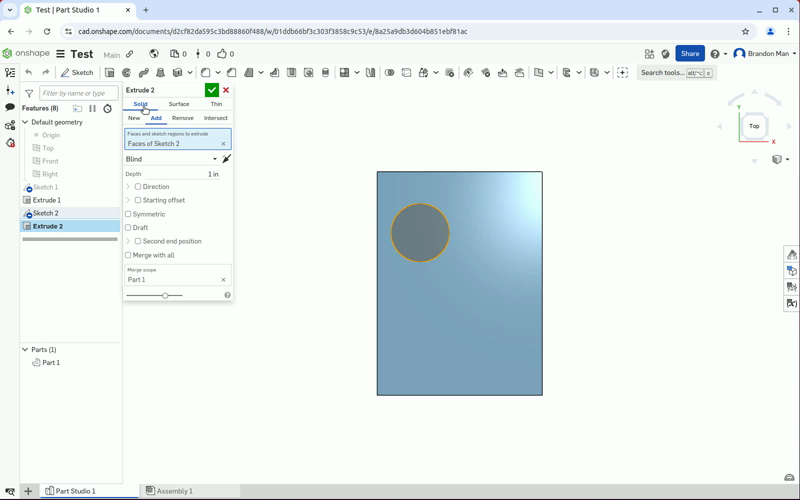
click(143, 106)
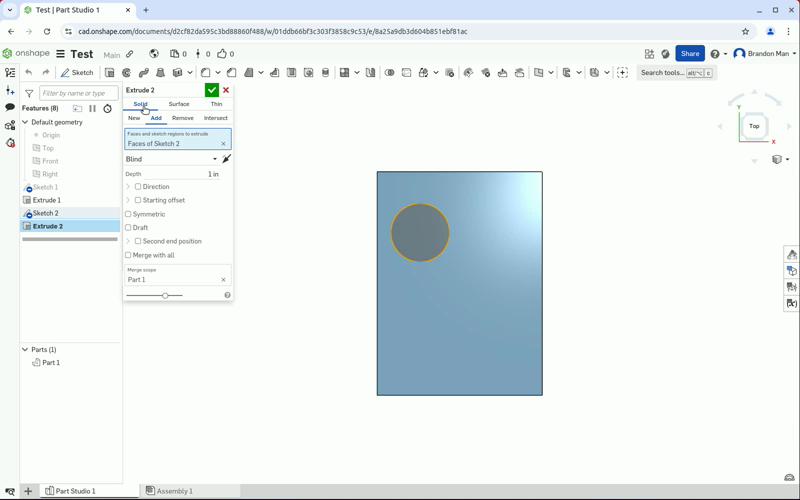
mouse_move(186, 120)
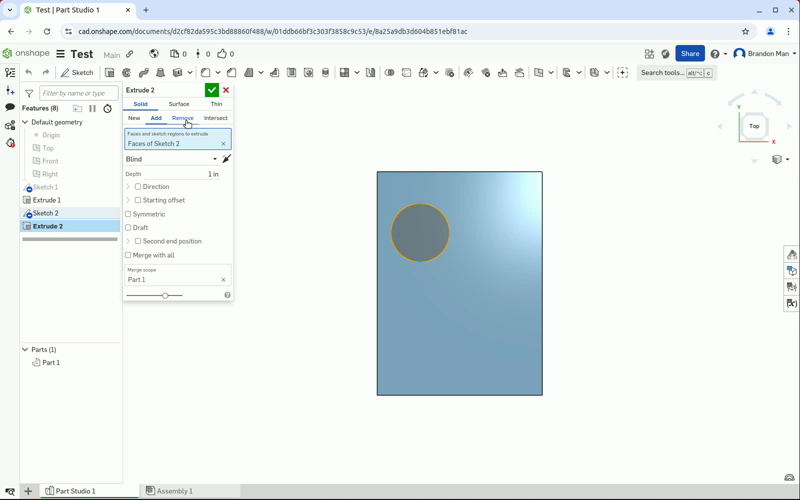
click(186, 120)
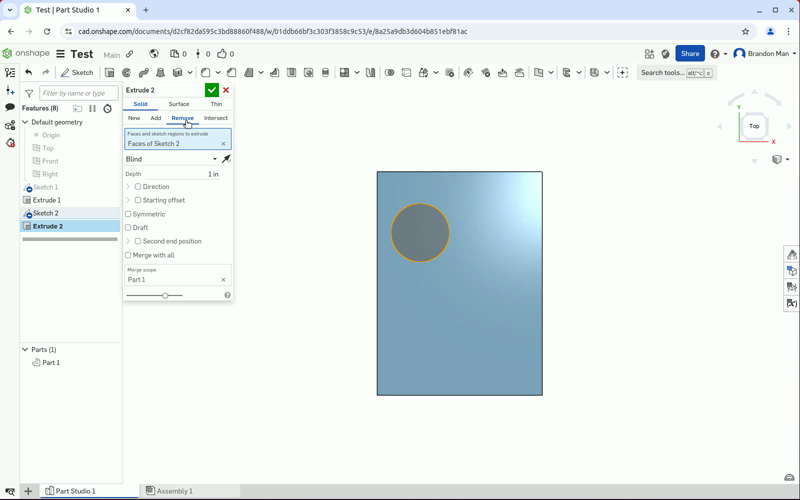
key(tab, 4)
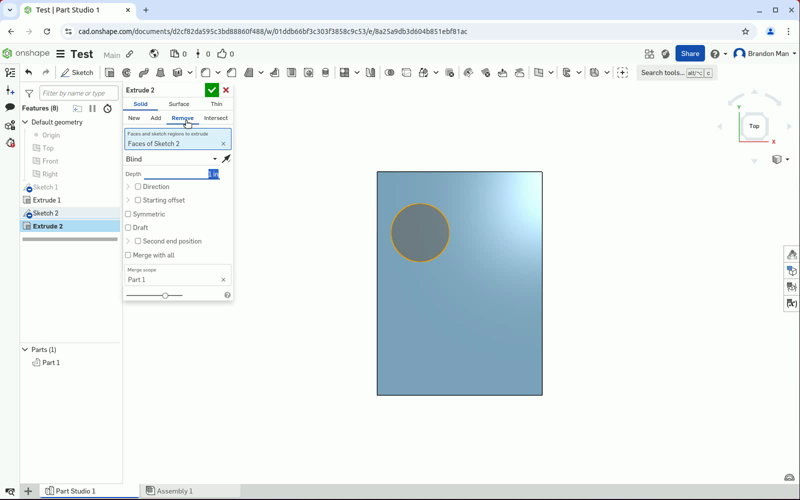
text(5.055)
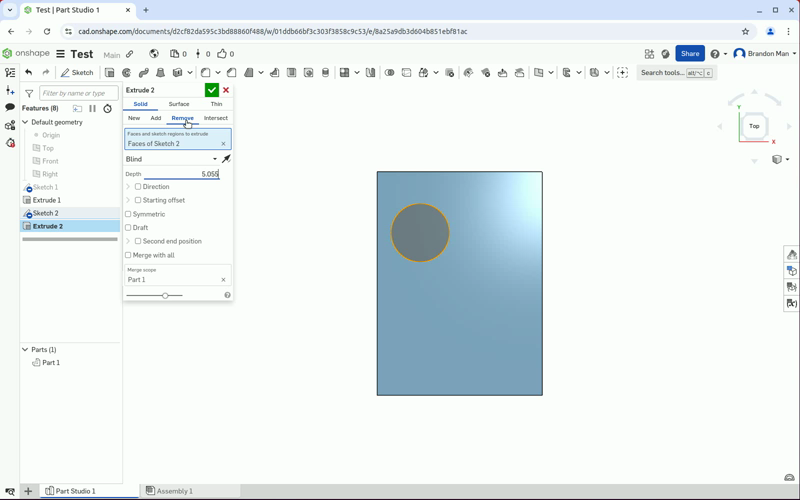
key(tab, 6)
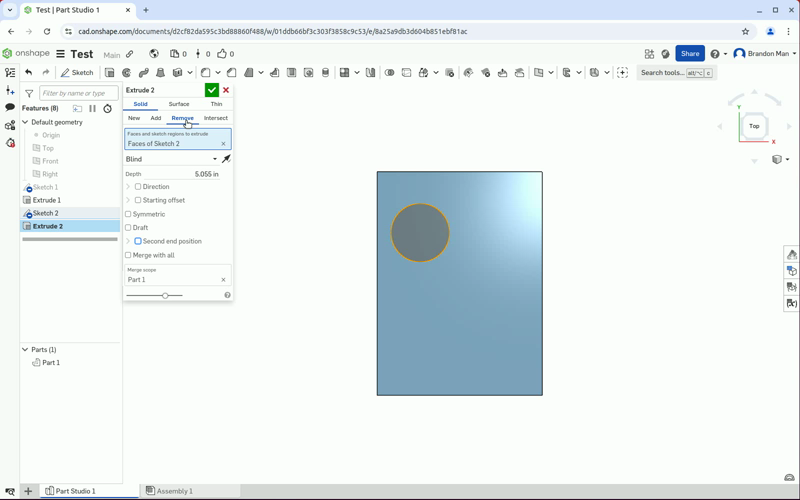
key(space)
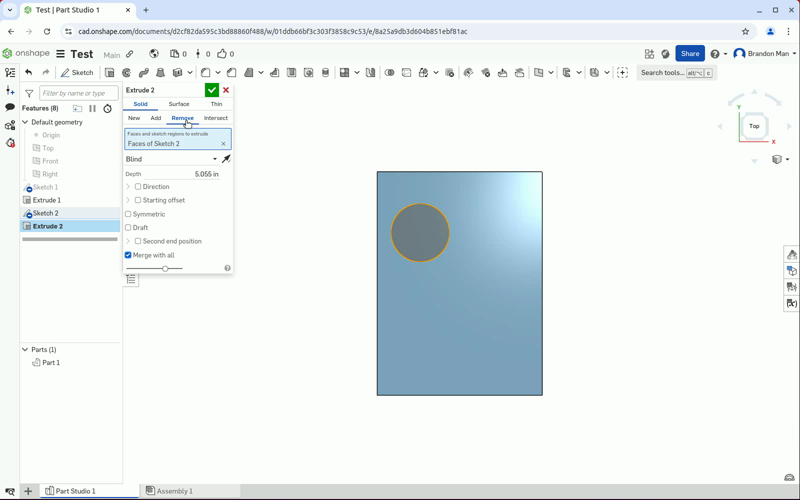
key(enter)
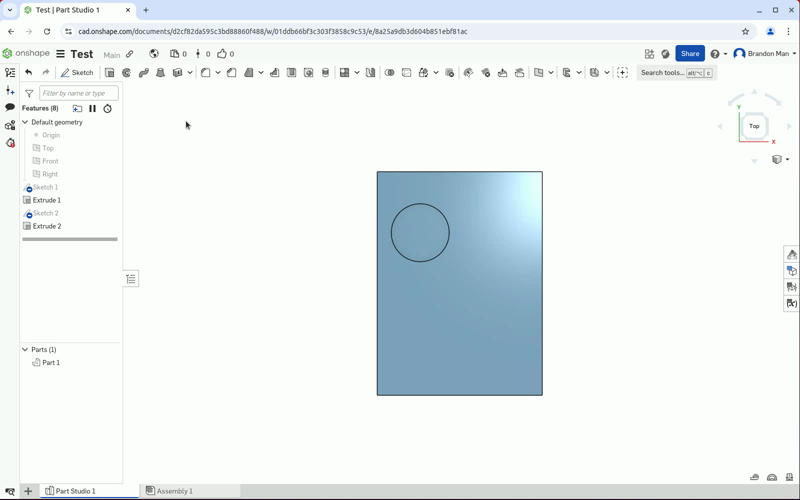
key(shift+h)
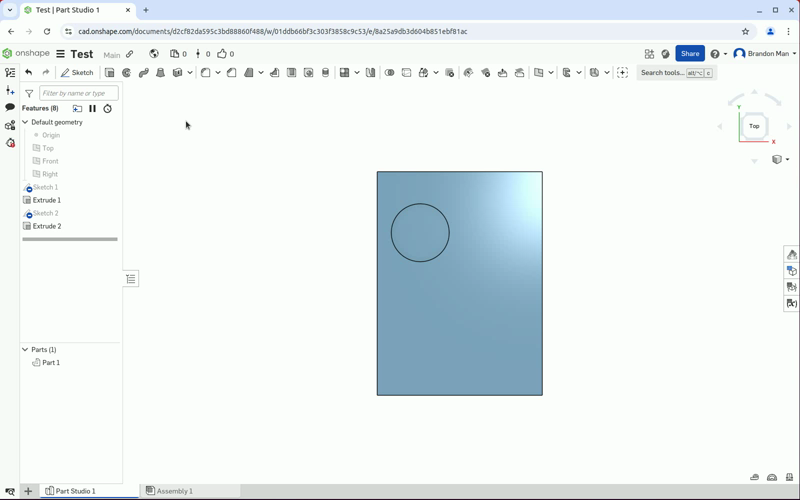
key(shift+h)
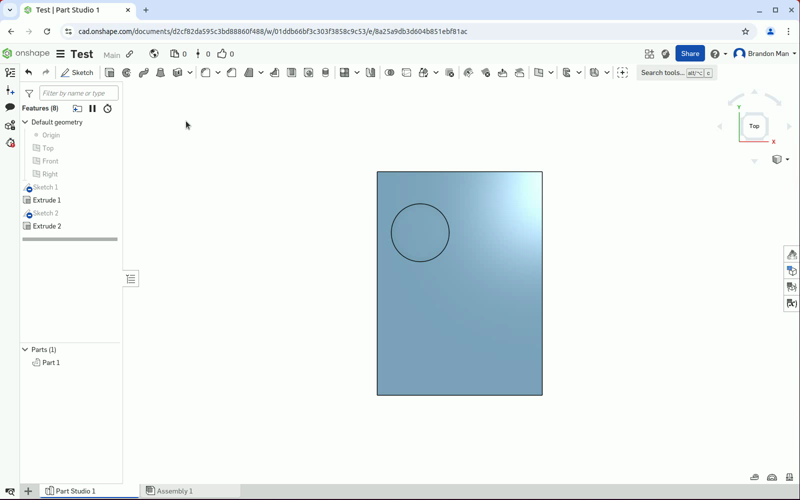
mouse_move(73, 189)
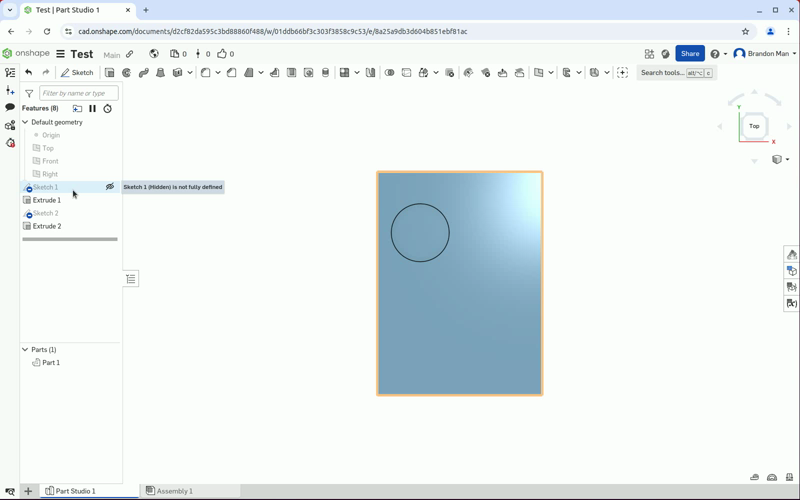
click(73, 189)
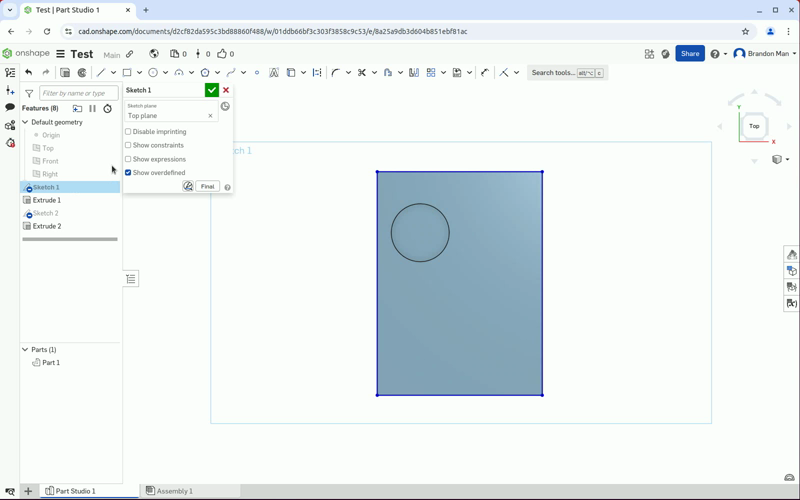
mouse_move(229, 92)
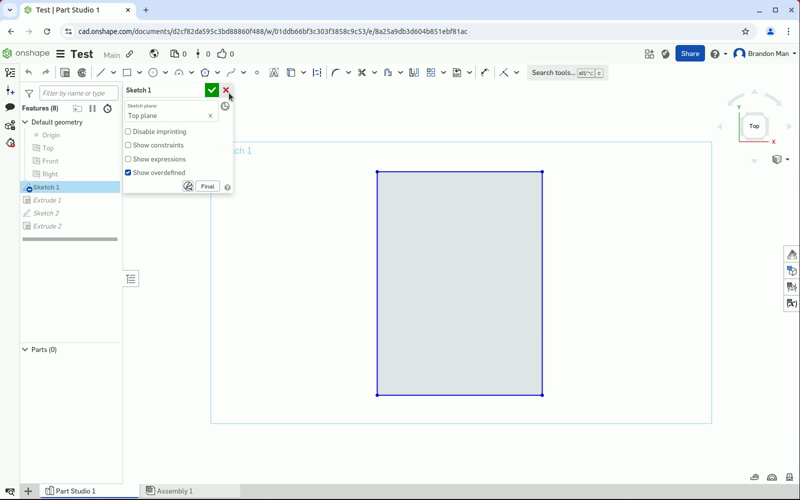
click(229, 92)
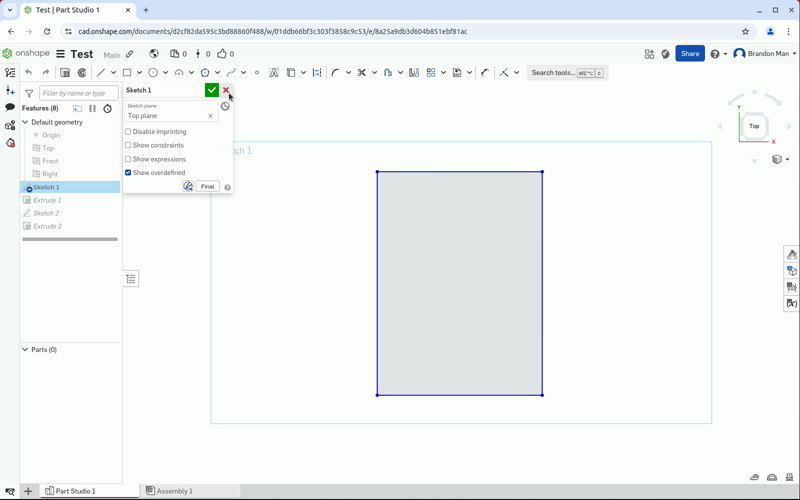
key(shift+s)
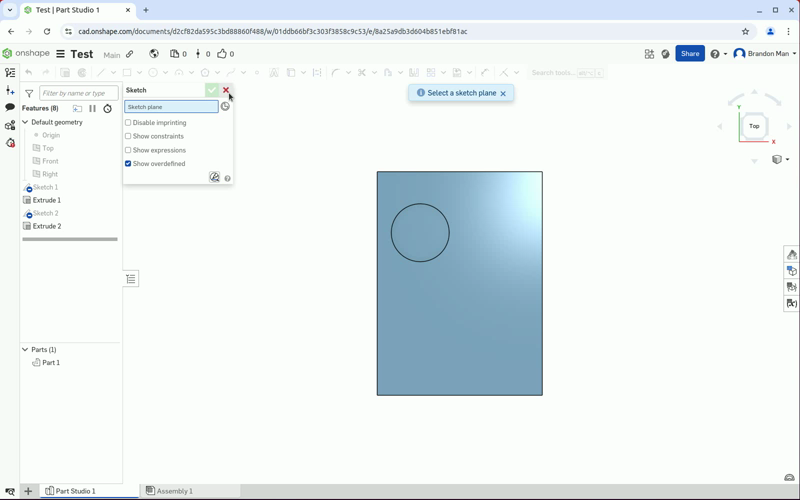
mouse_move(73, 150)
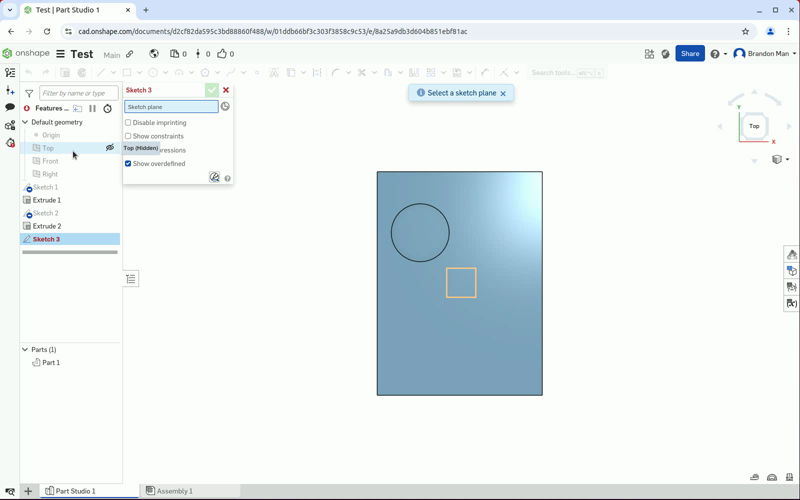
click(73, 150)
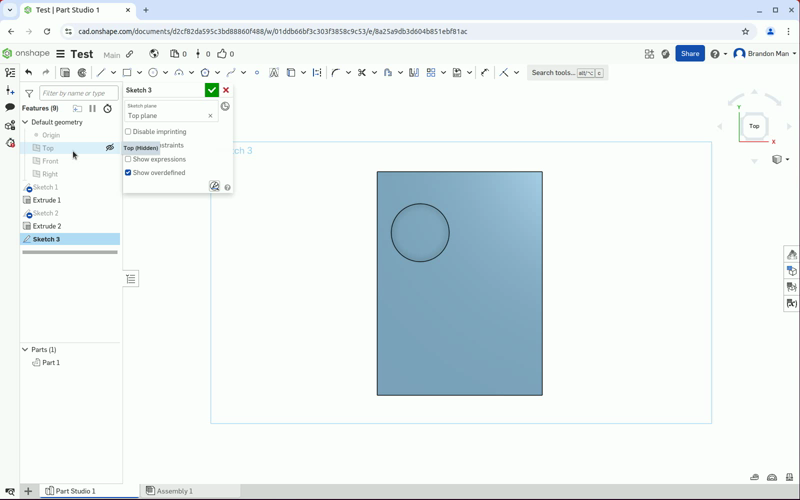
mouse_move(73, 352)
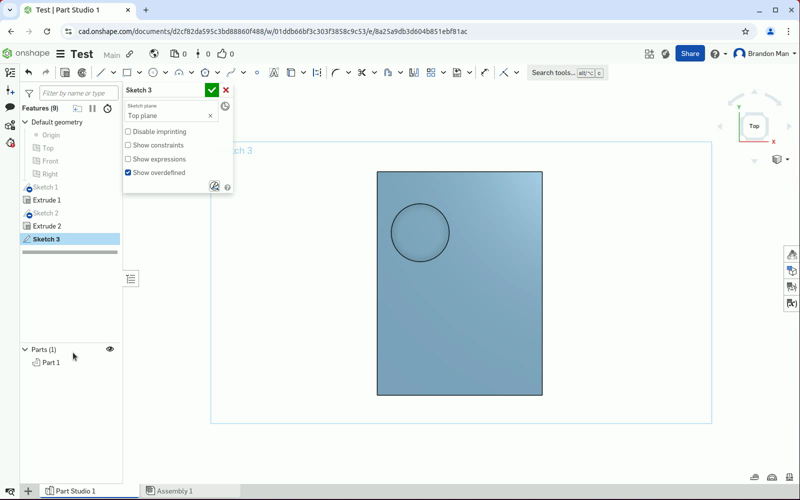
key(y)
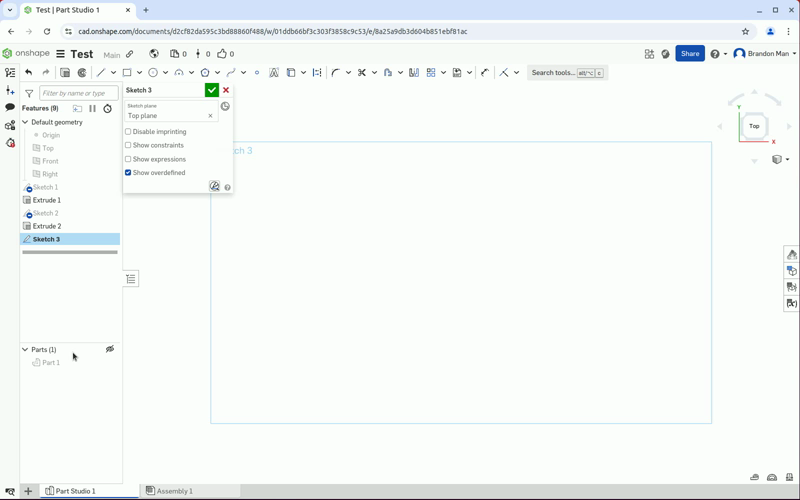
key(c)
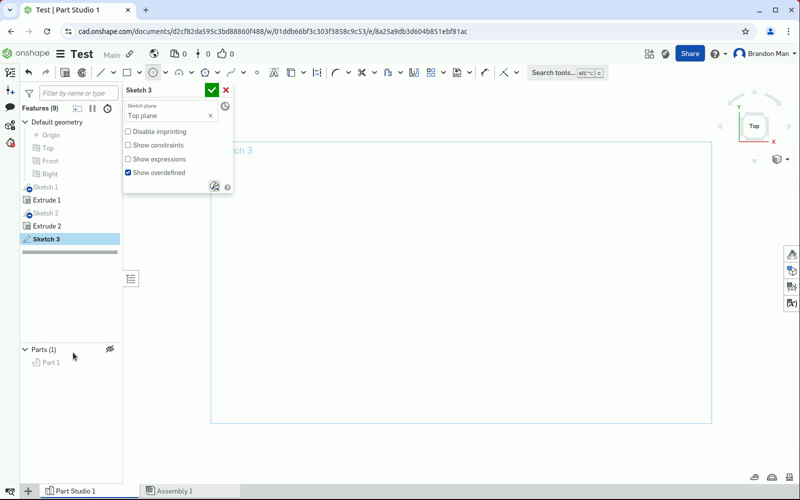
key_down(shift)
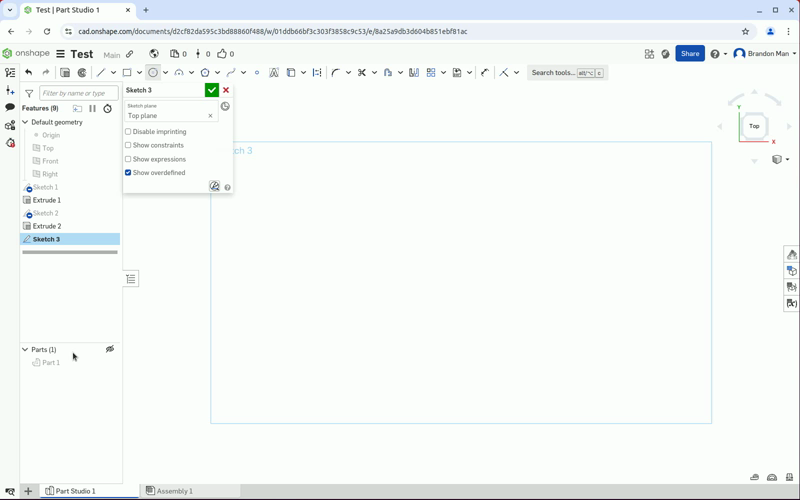
mouse_move(501, 232)
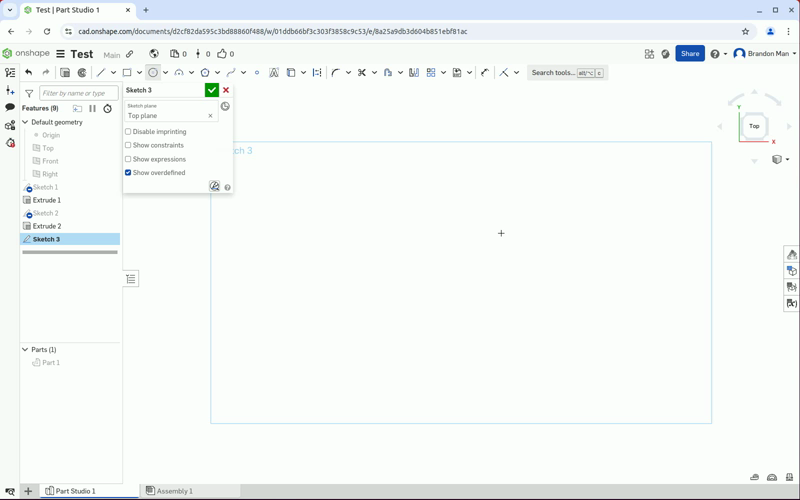
click(501, 232)
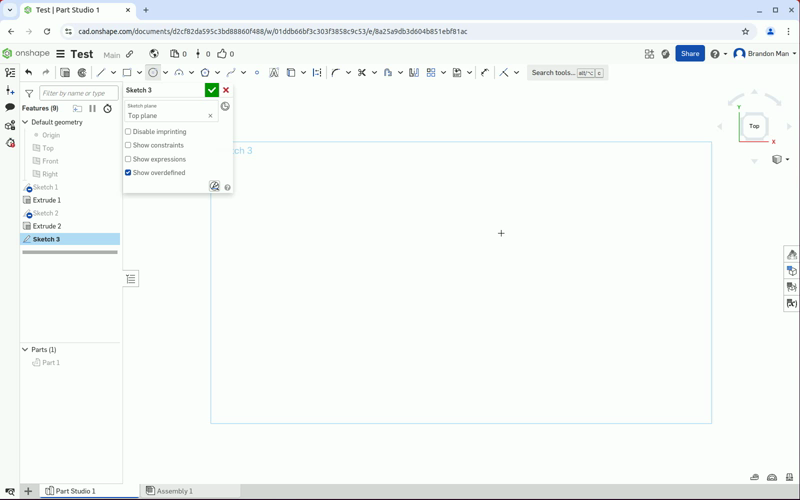
key_up(shift)
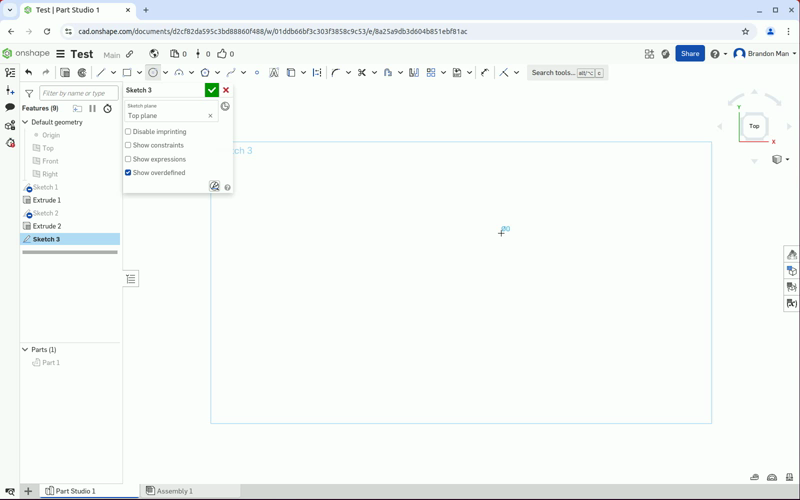
mouse_move(530, 232)
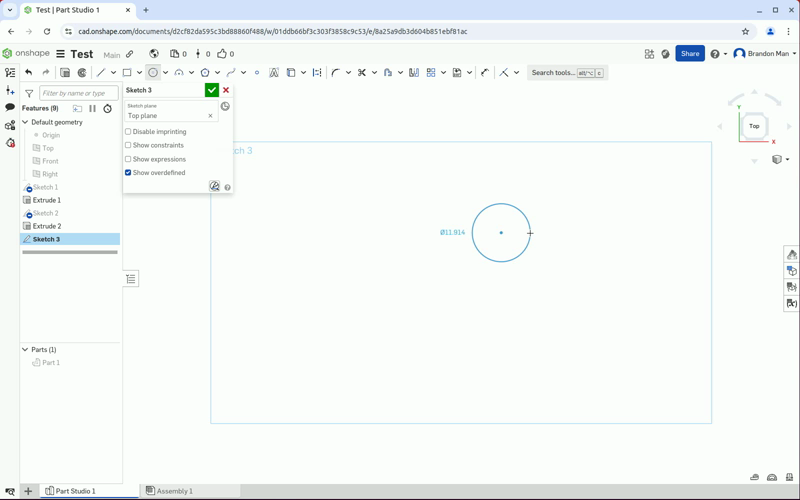
click(530, 232)
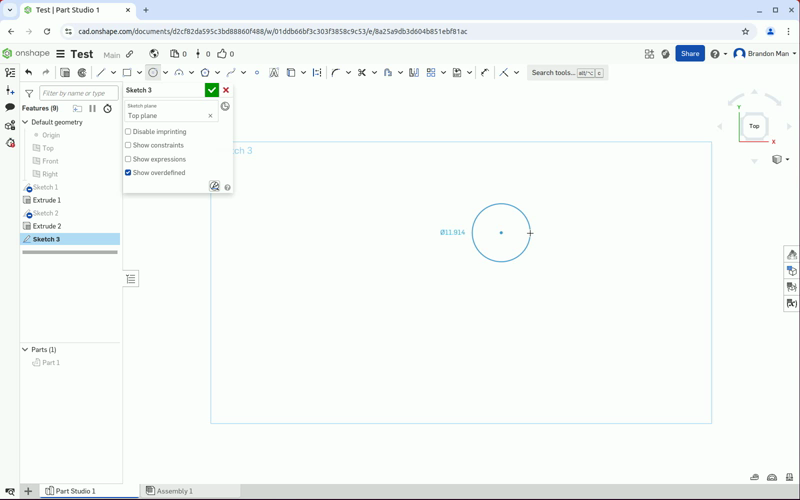
key(esc)
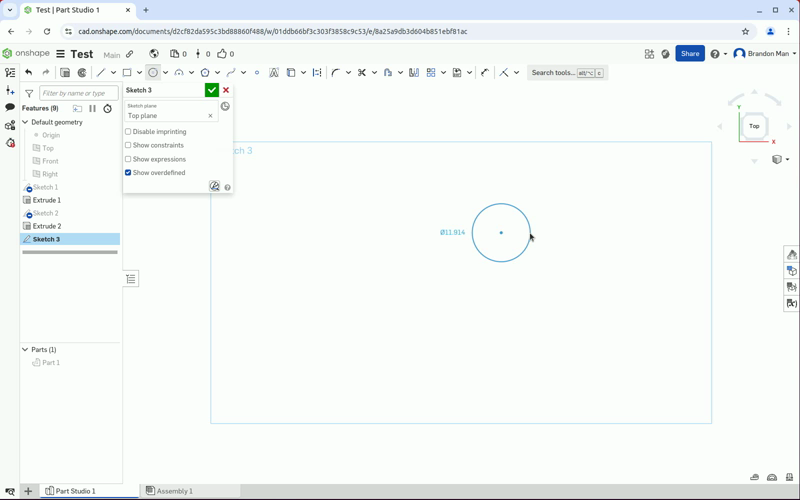
mouse_move(522, 246)
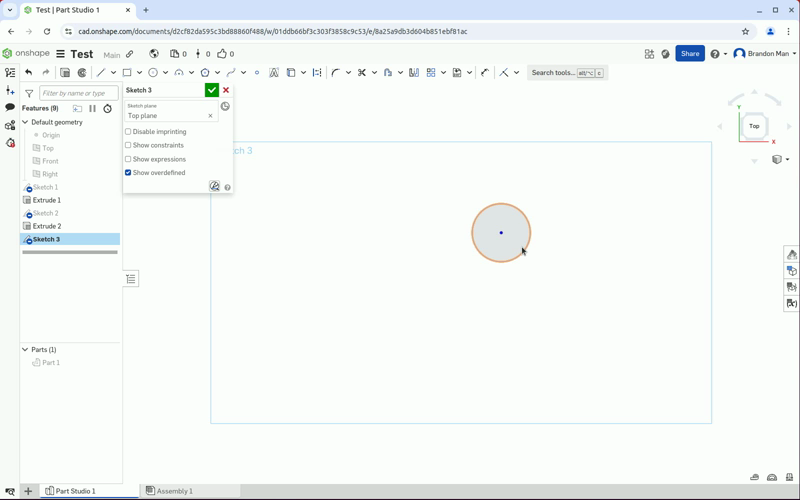
click(522, 246)
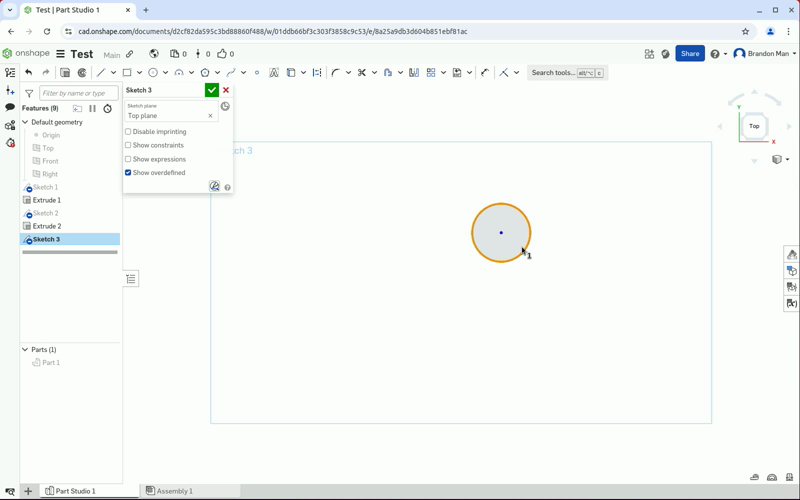
mouse_move(73, 352)
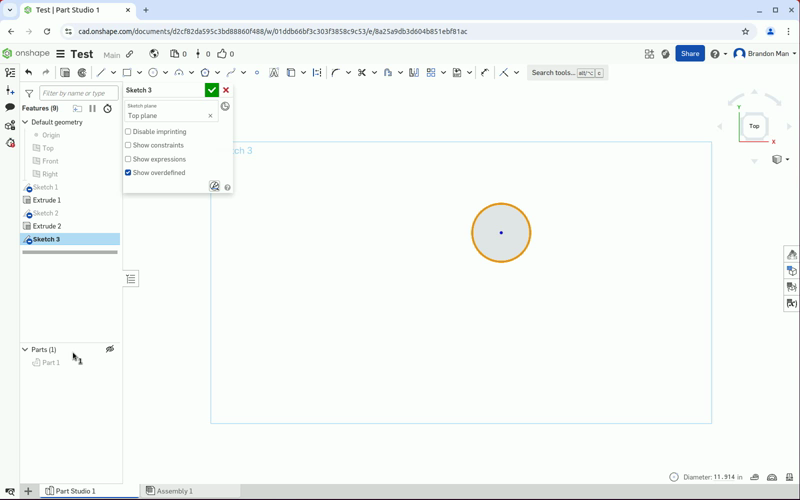
key(shift+y)
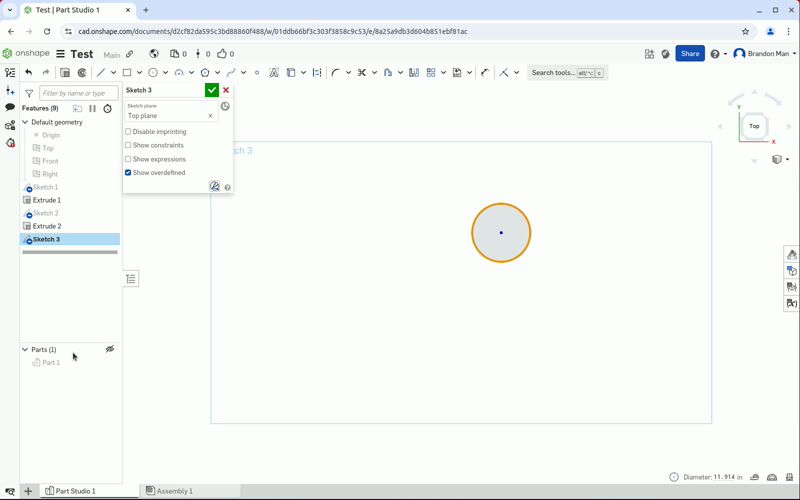
key(shift+e)
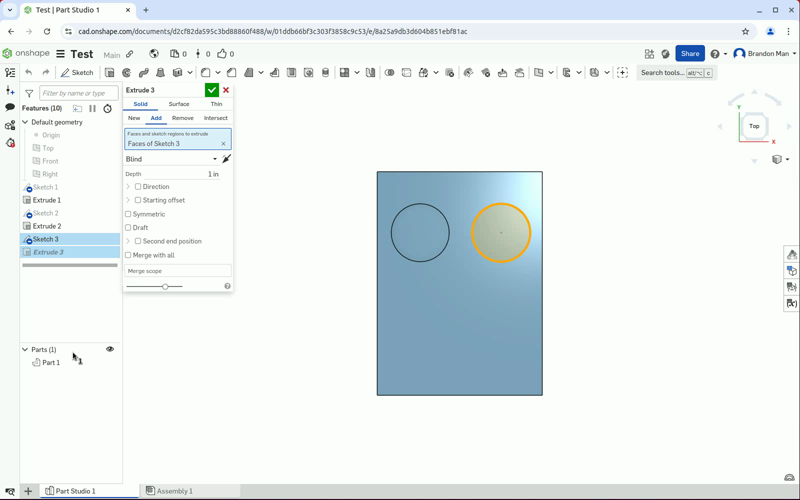
mouse_move(143, 106)
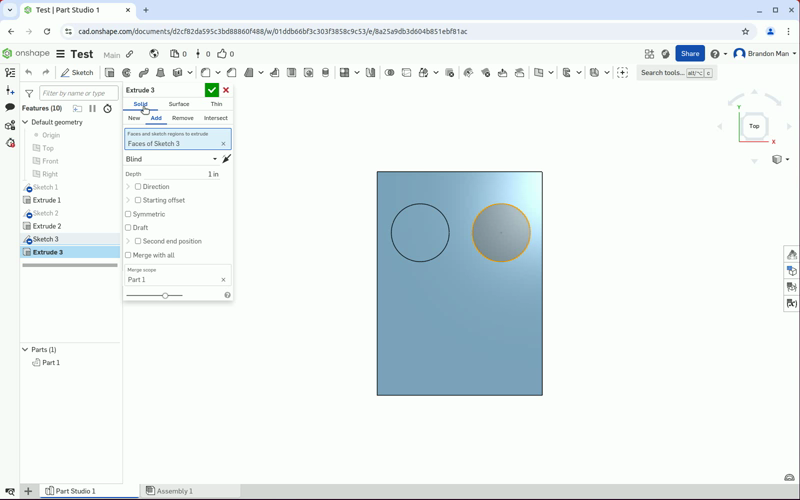
click(143, 106)
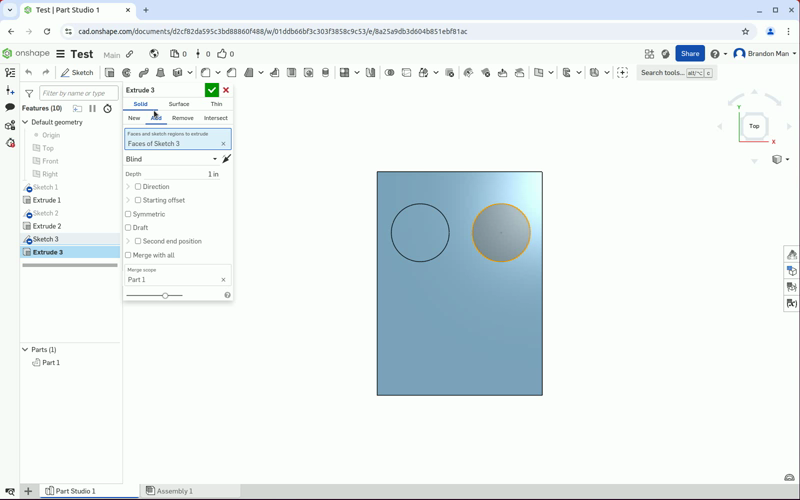
mouse_move(186, 120)
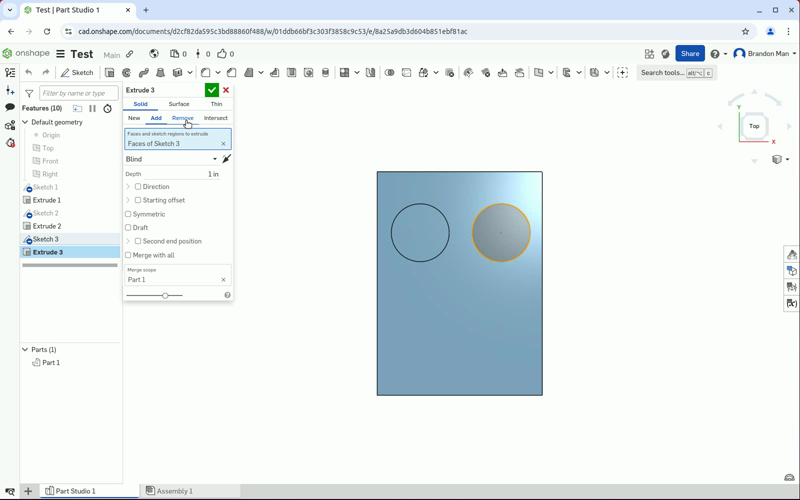
click(186, 120)
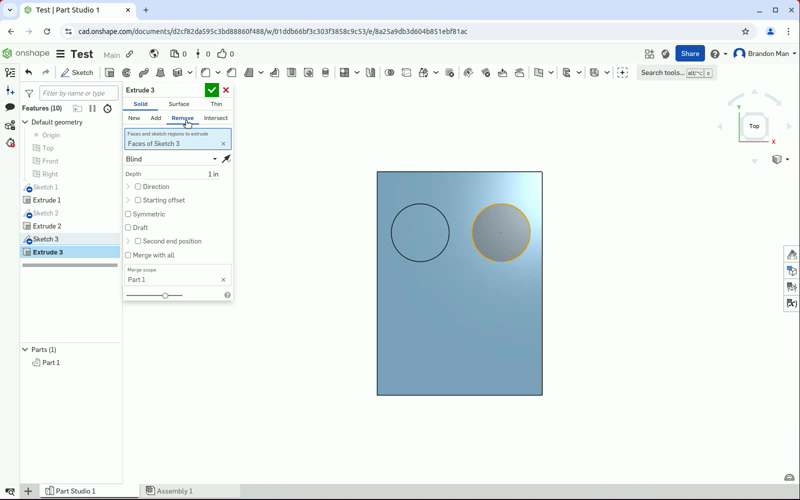
key(tab, 4)
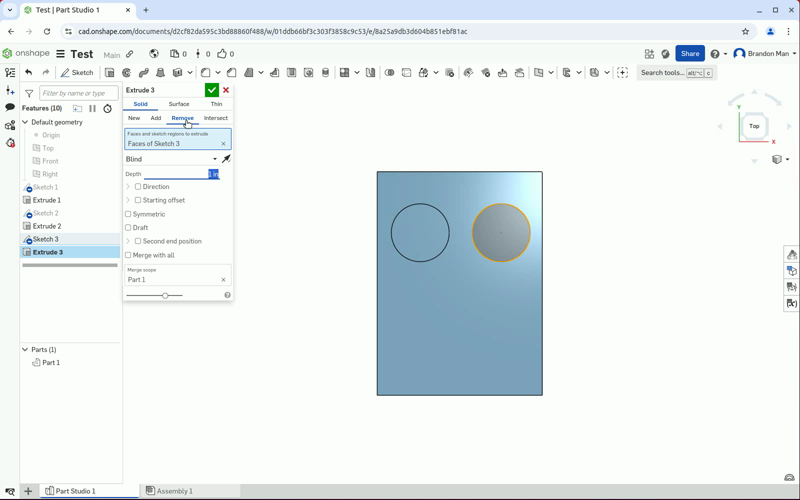
text(5.055)
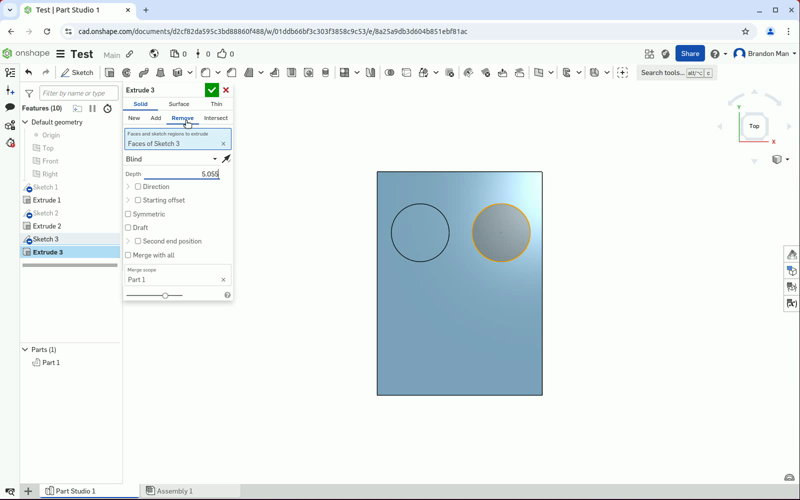
key(tab, 6)
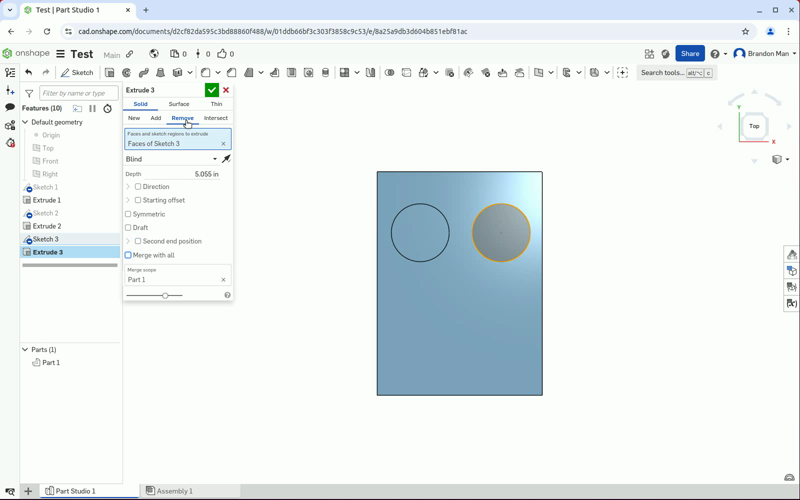
key(space)
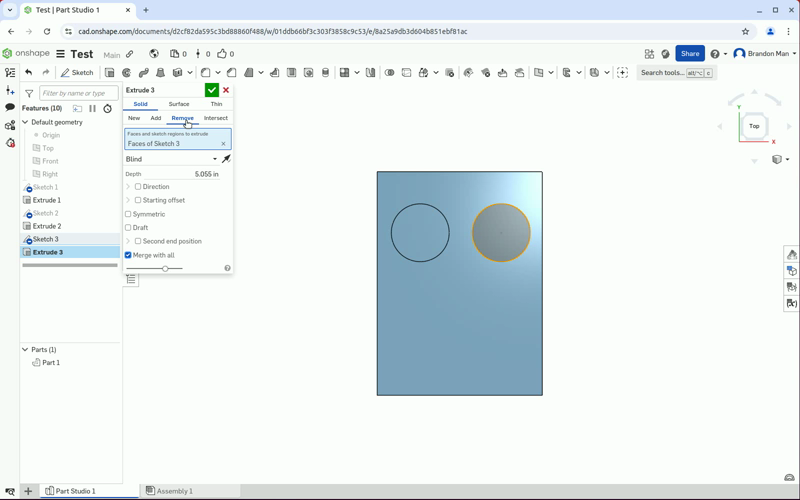
key(enter)
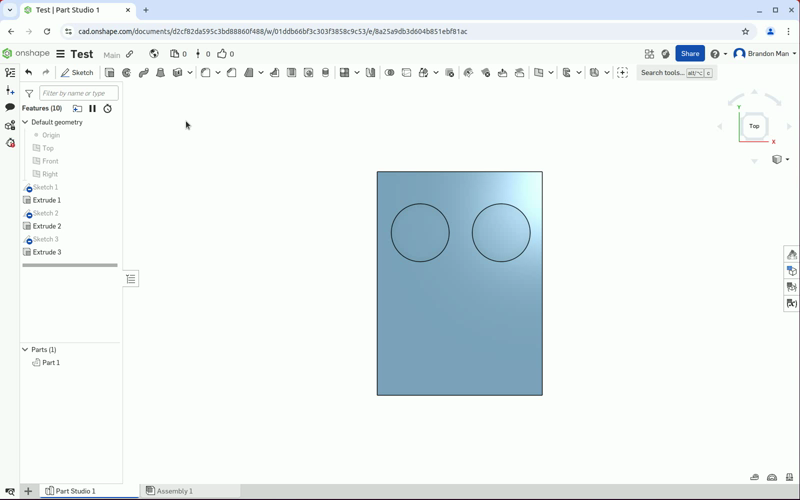
key(shift+h)
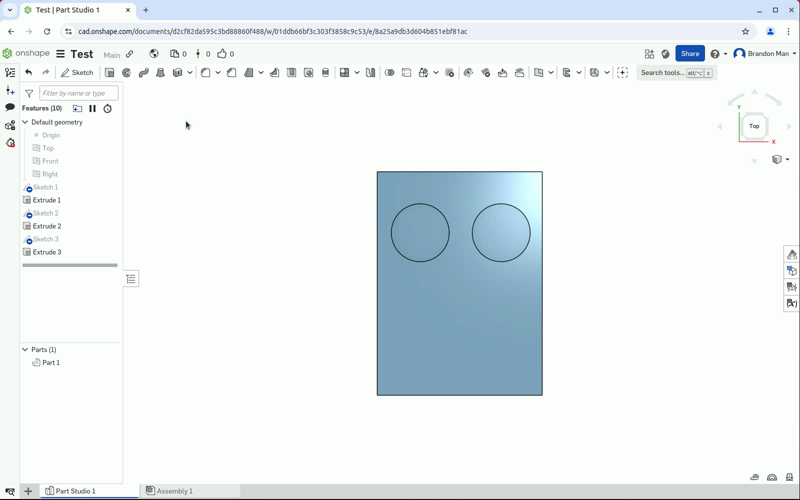
key(shift+h)
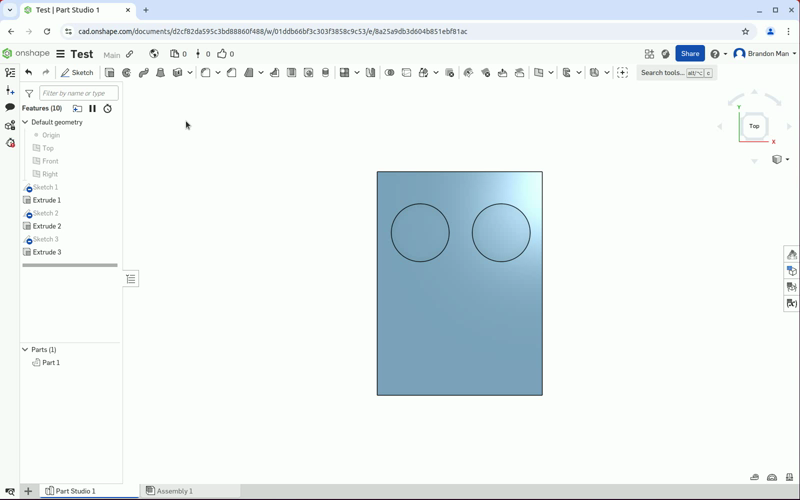
mouse_move(73, 189)
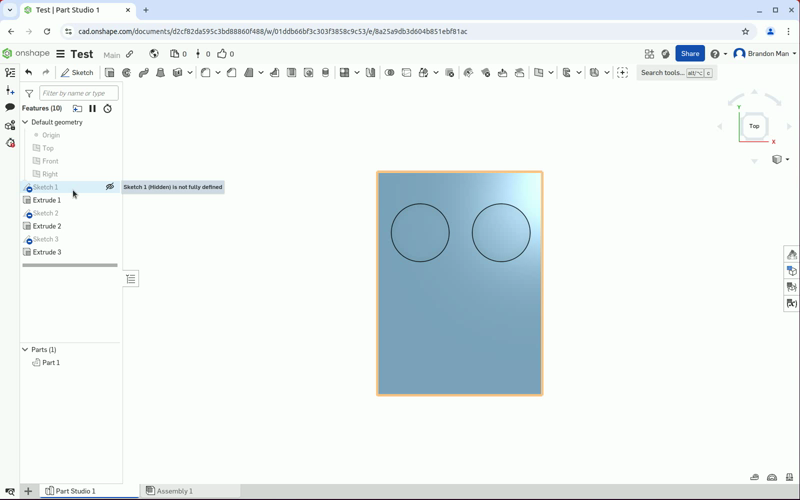
click(73, 189)
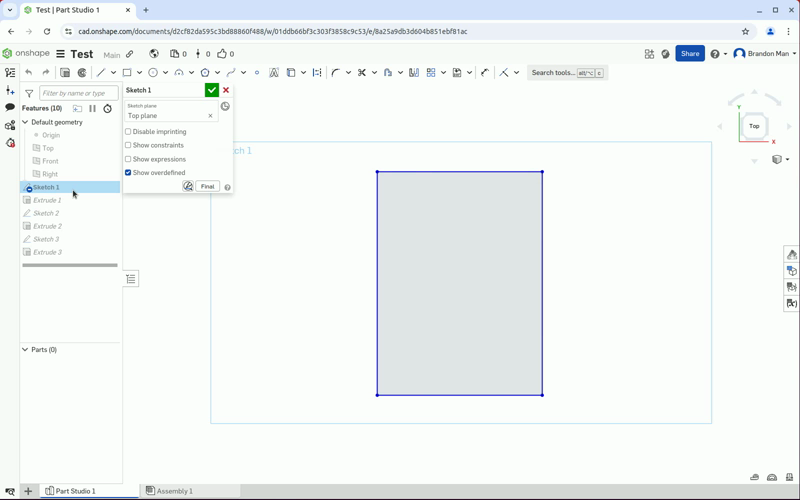
mouse_move(229, 92)
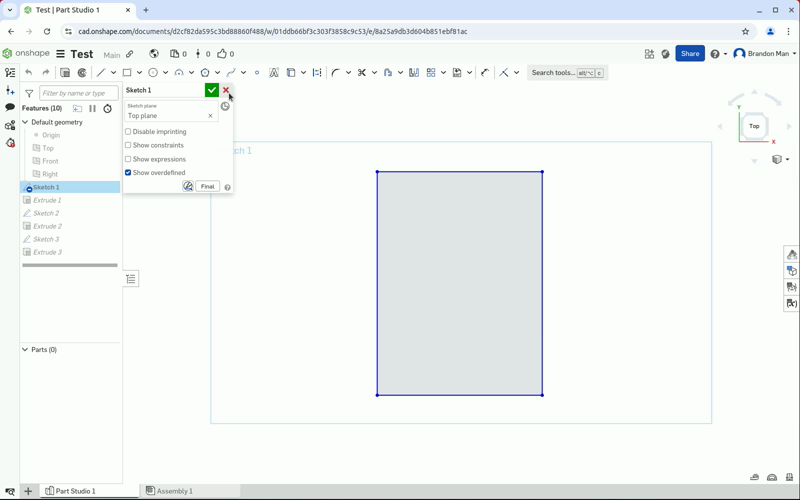
click(229, 92)
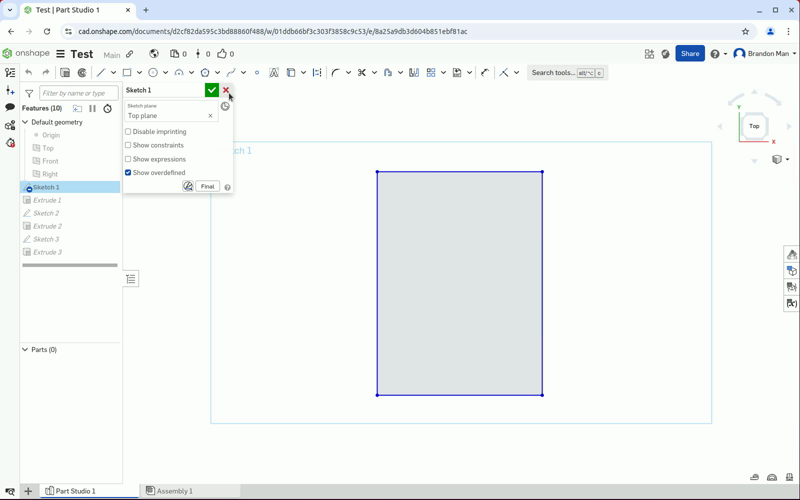
key(shift+s)
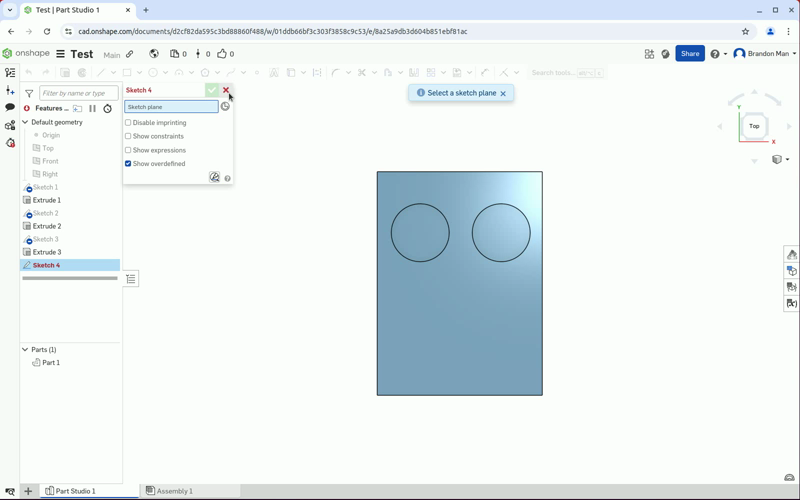
mouse_move(73, 150)
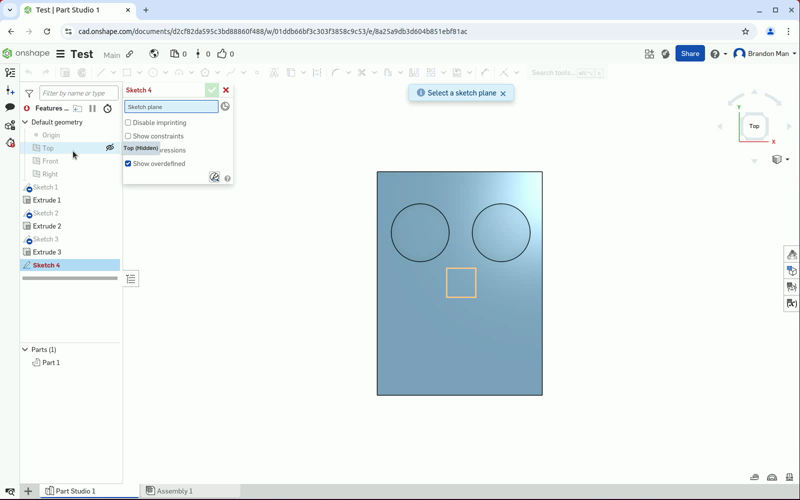
click(73, 150)
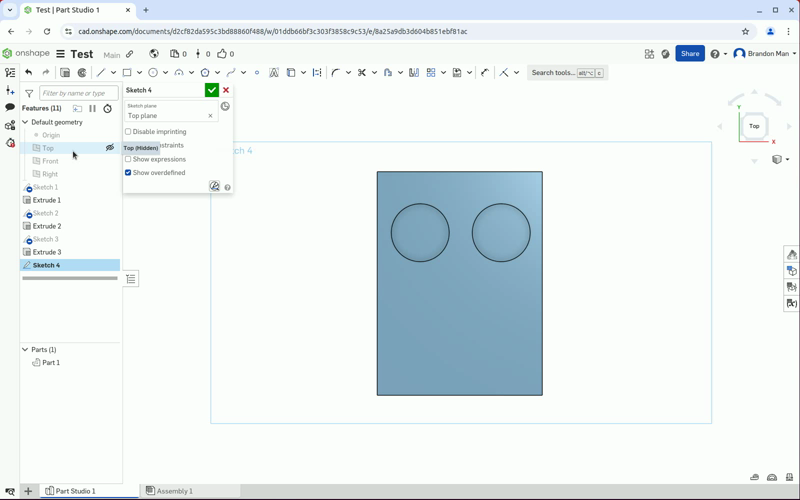
mouse_move(73, 352)
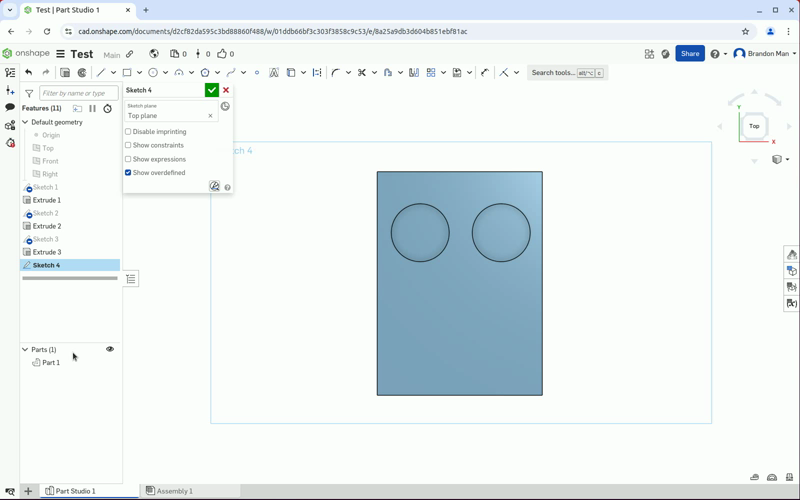
key(y)
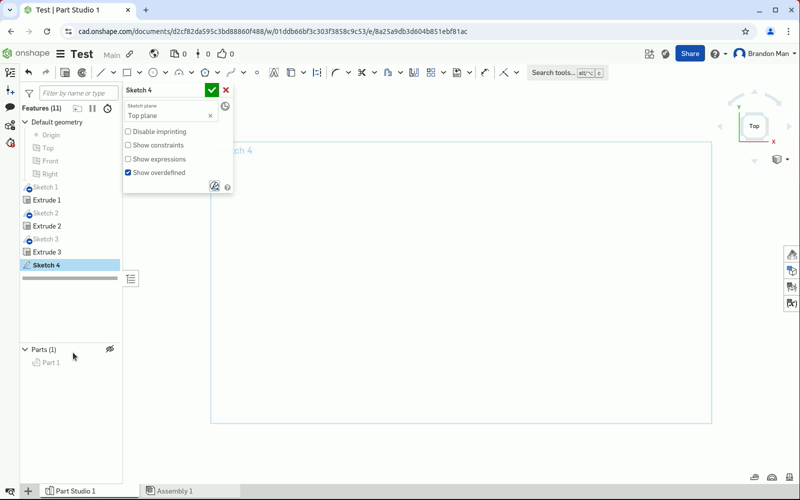
key(c)
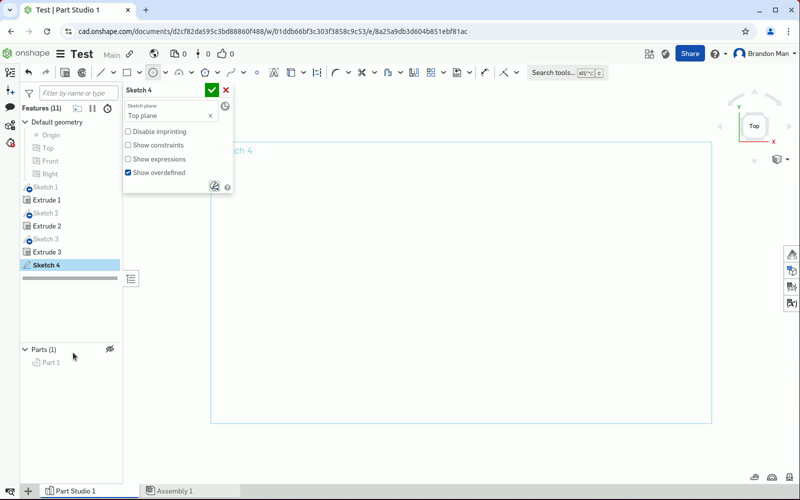
key_down(shift)
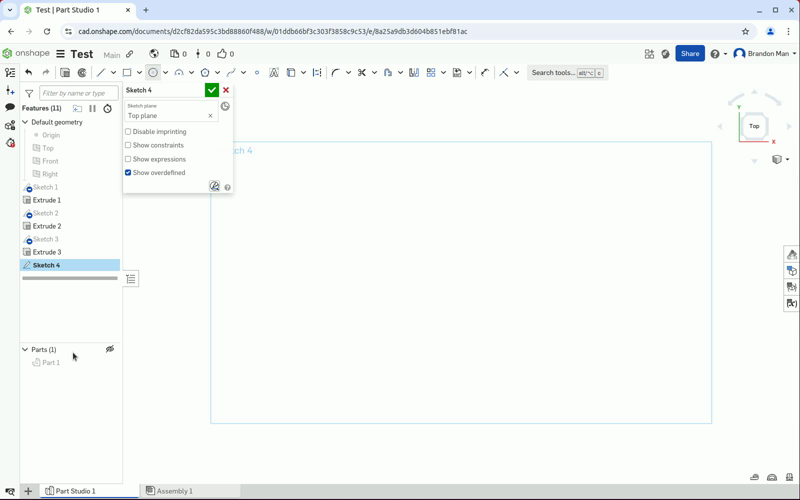
mouse_move(420, 333)
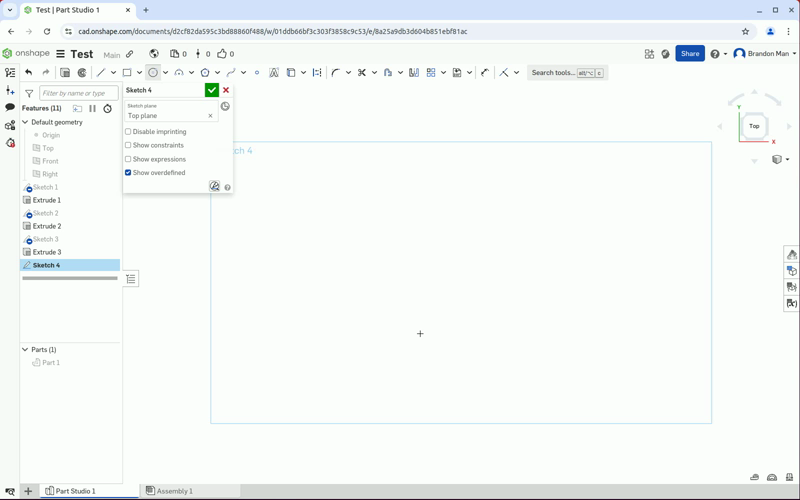
click(420, 333)
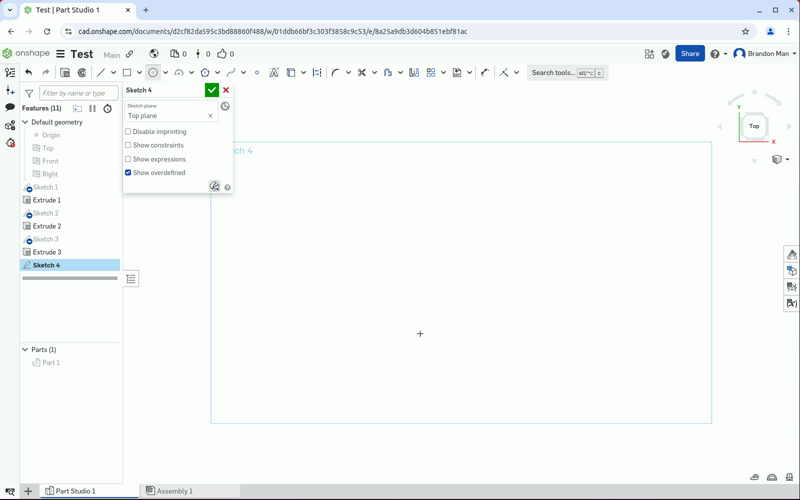
key_up(shift)
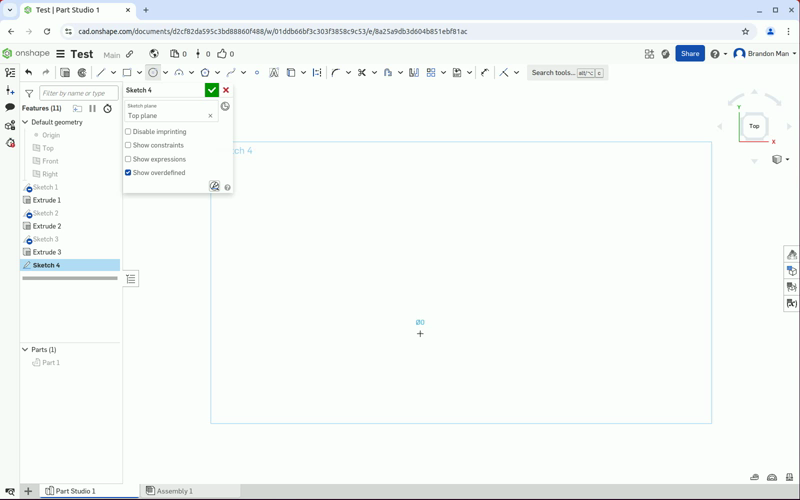
mouse_move(449, 333)
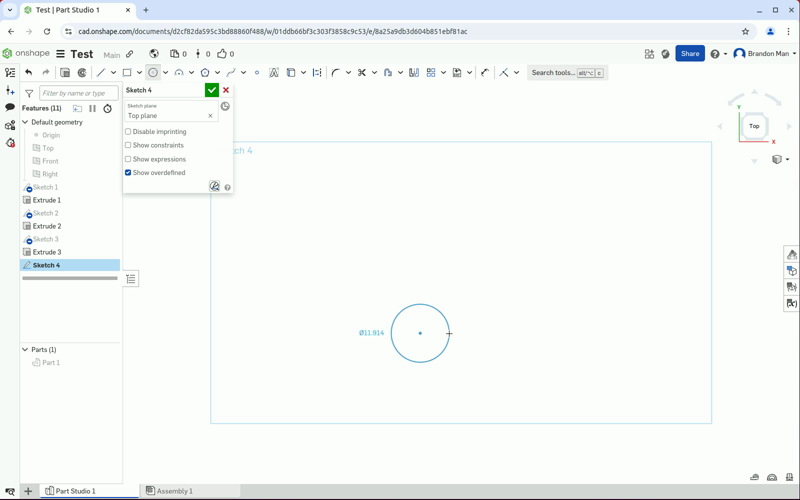
click(449, 333)
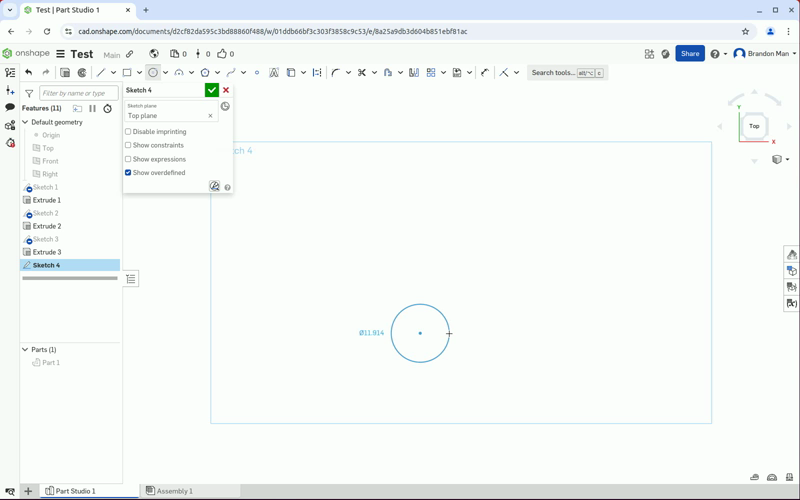
key(esc)
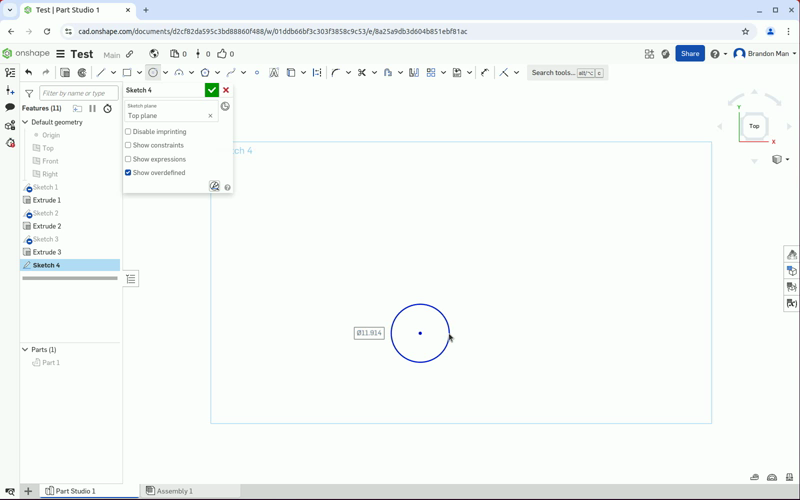
mouse_move(410, 311)
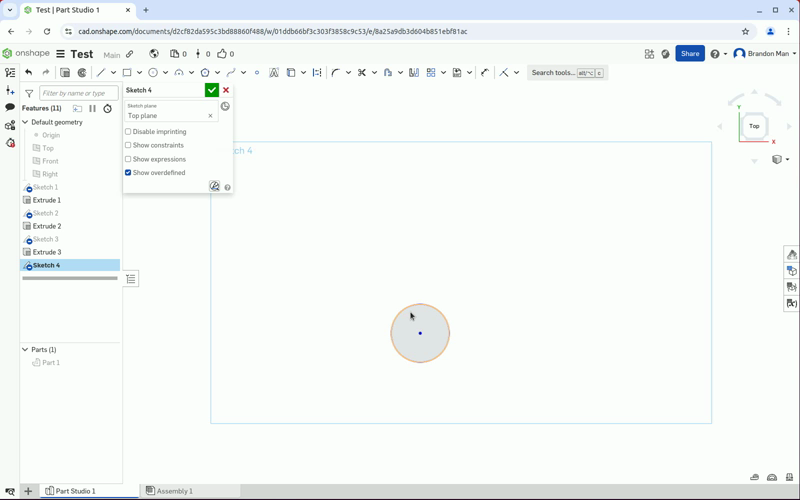
click(410, 311)
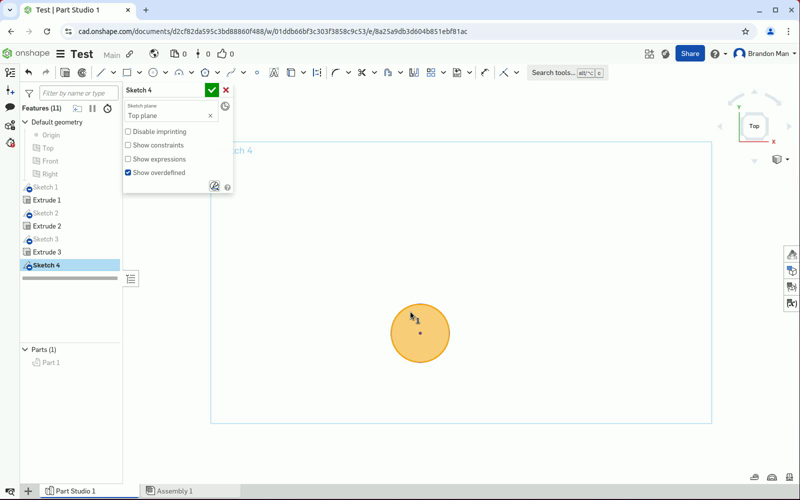
mouse_move(73, 352)
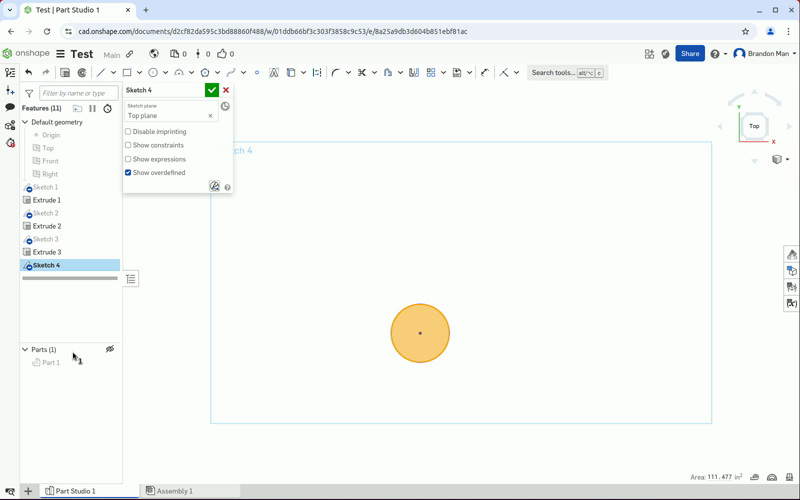
key(shift+y)
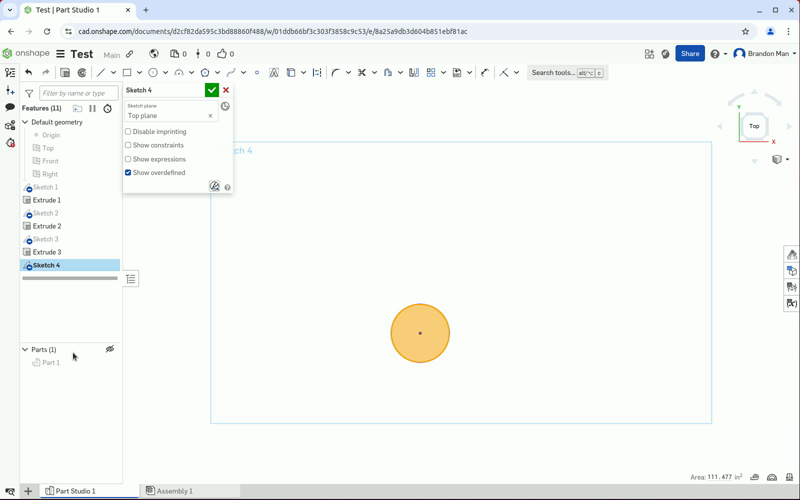
key(shift+e)
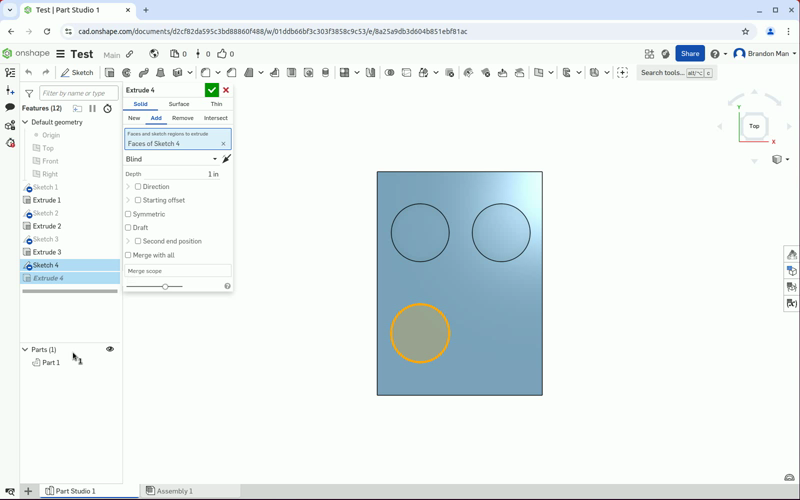
mouse_move(143, 106)
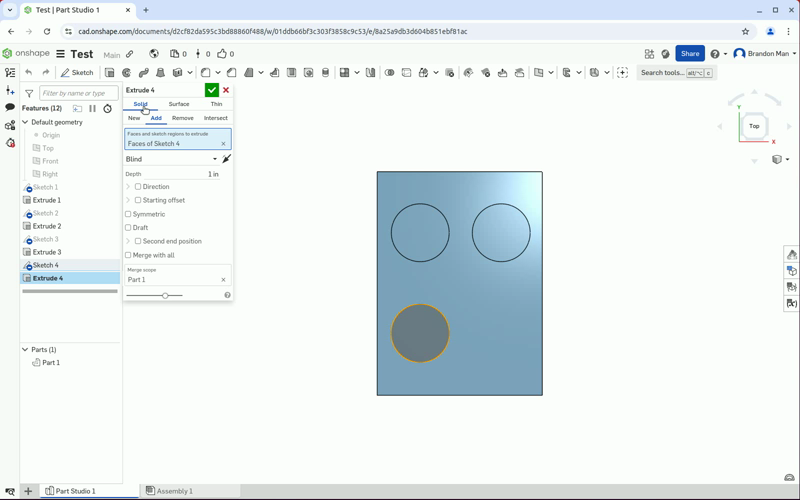
click(143, 106)
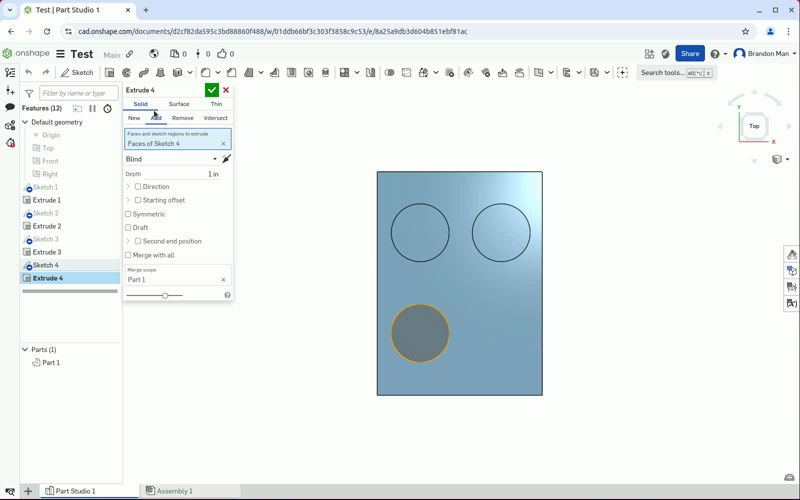
mouse_move(186, 120)
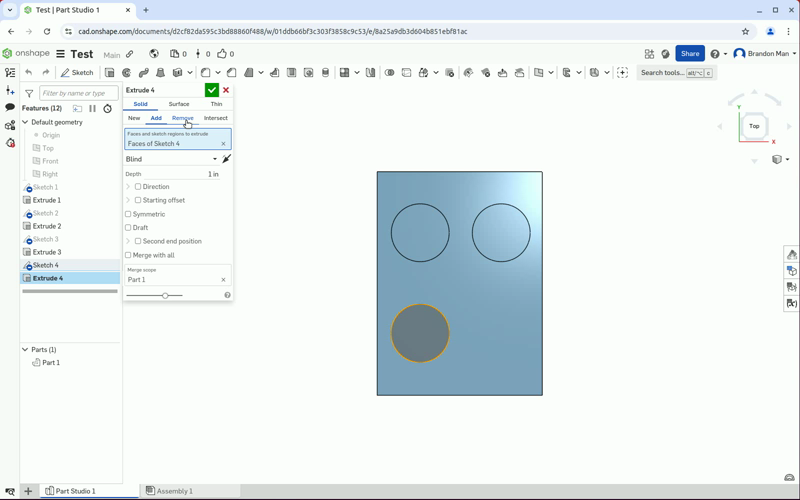
click(186, 120)
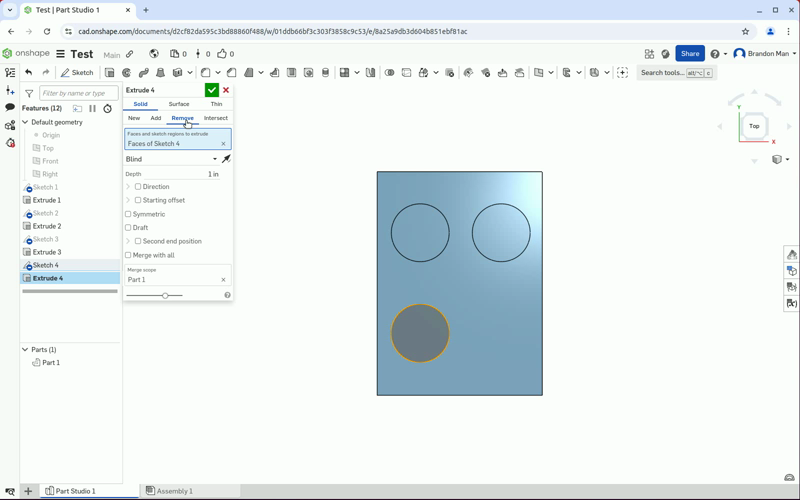
key(tab, 4)
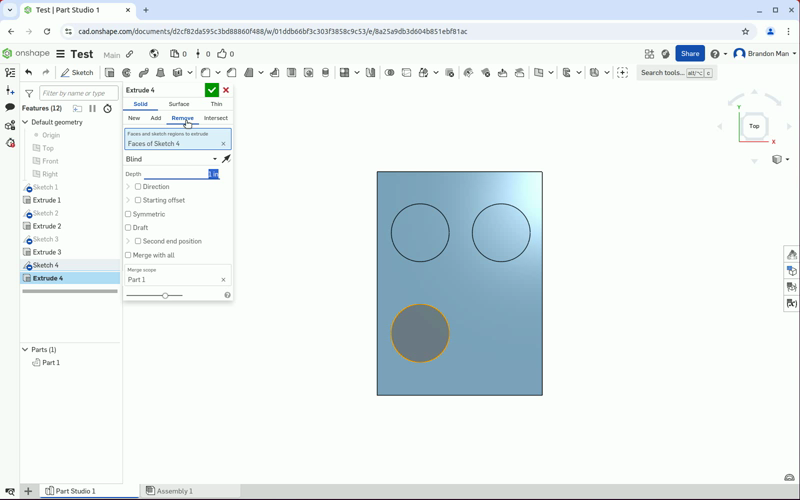
text(5.055)
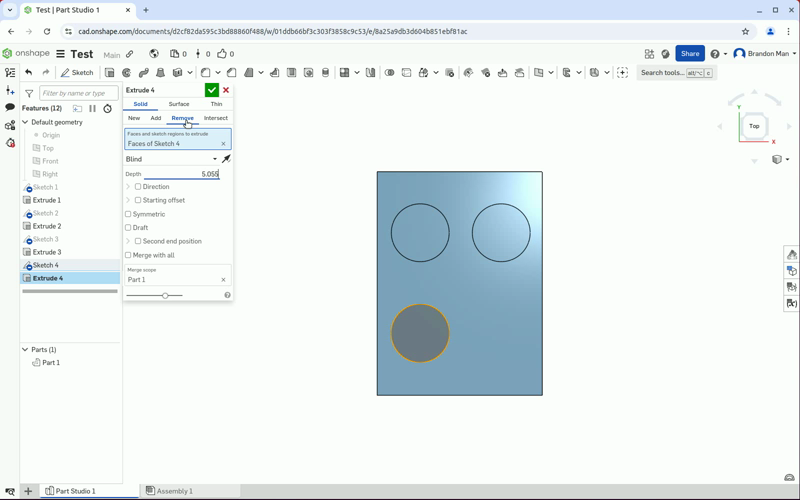
key(tab, 6)
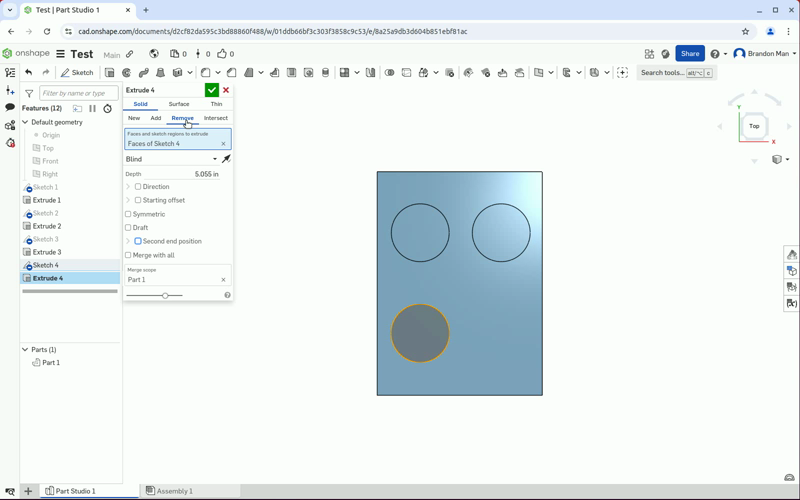
key(space)
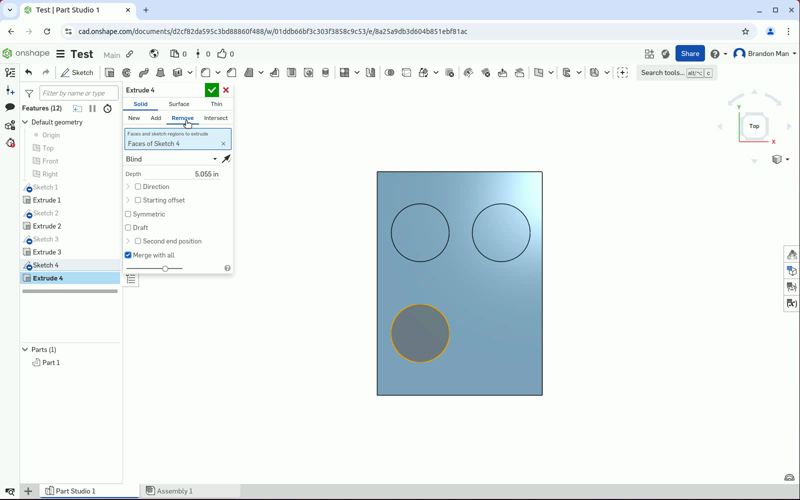
key(enter)
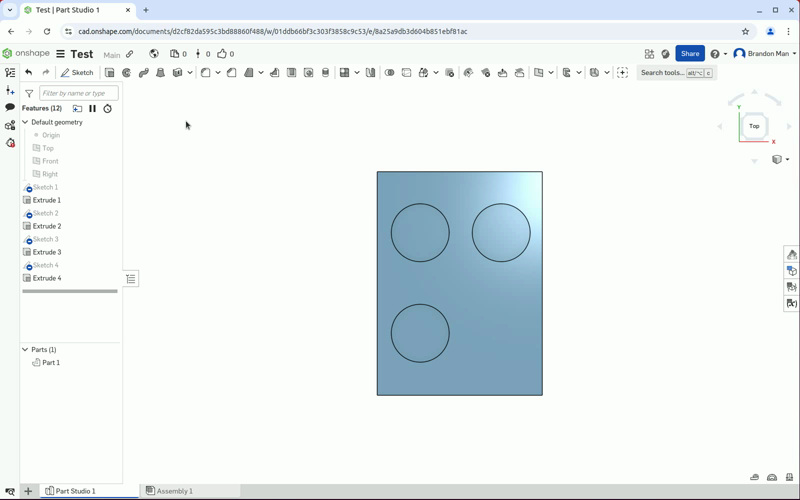
key(shift+h)
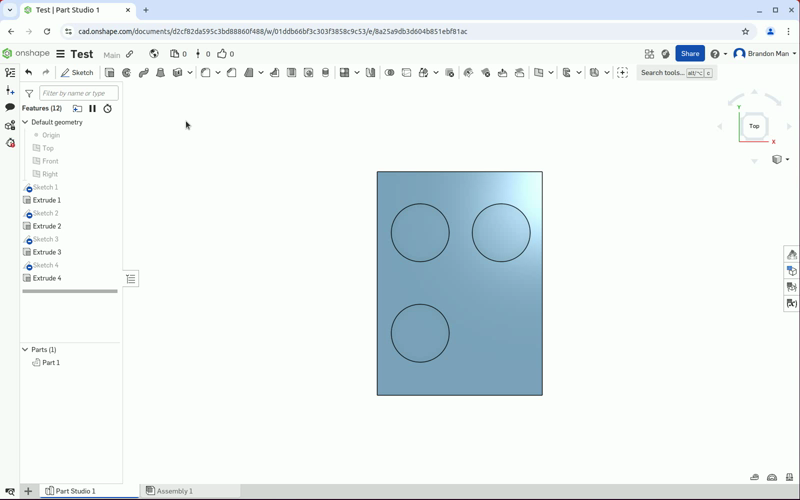
key(shift+h)
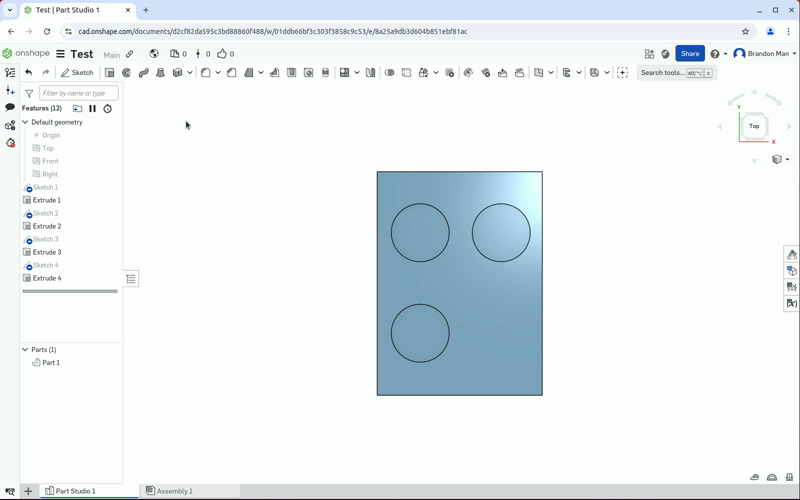
mouse_move(73, 189)
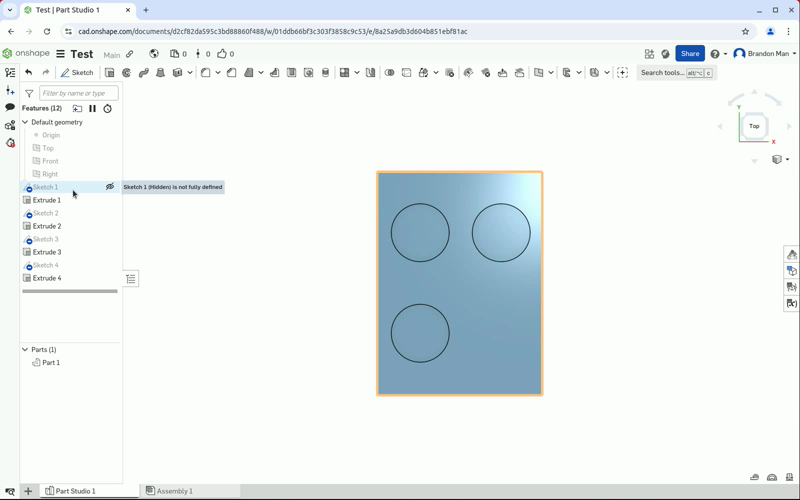
click(73, 189)
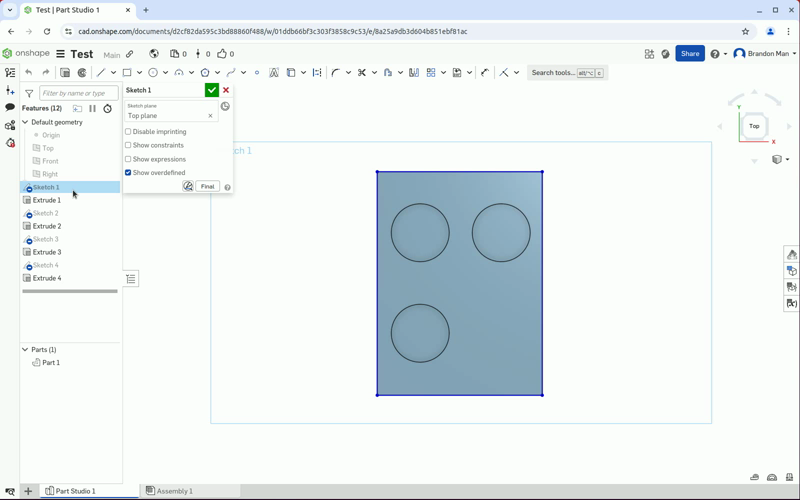
mouse_move(229, 92)
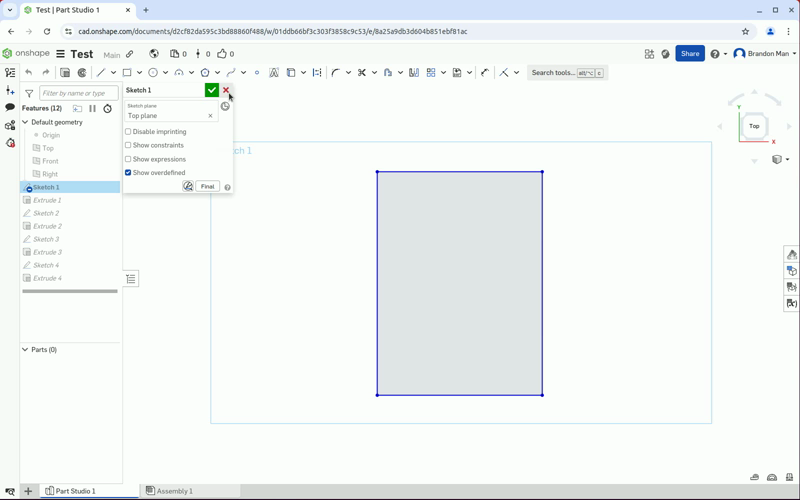
click(229, 92)
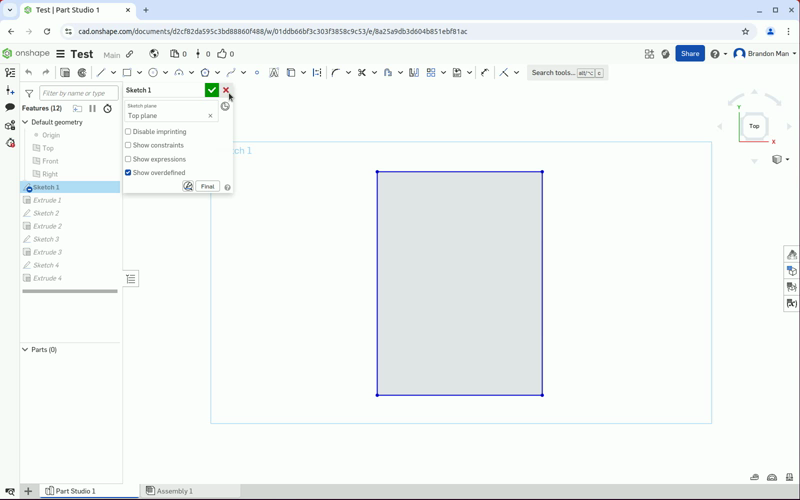
key(shift+s)
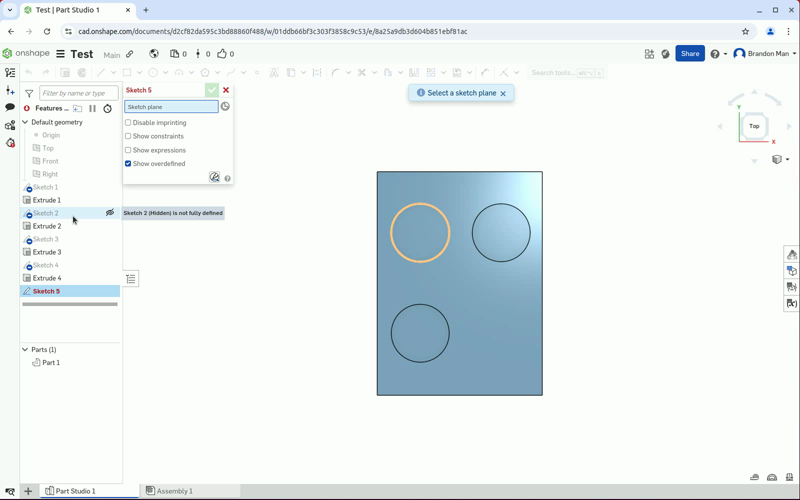
scroll(3)
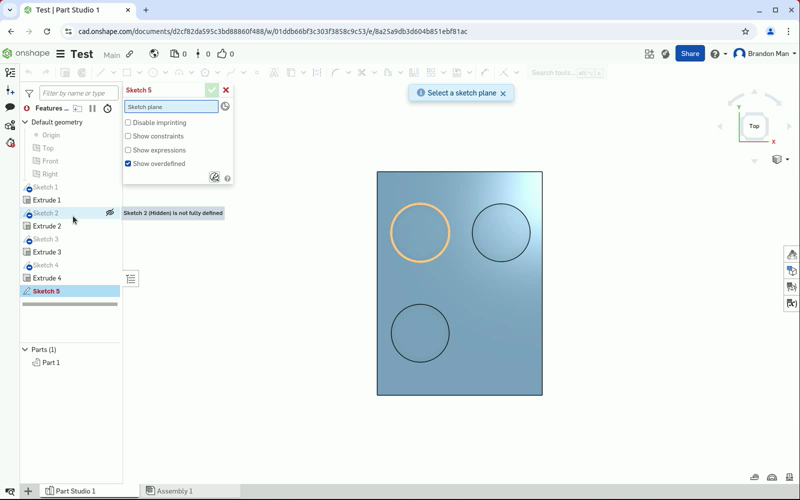
mouse_move(73, 150)
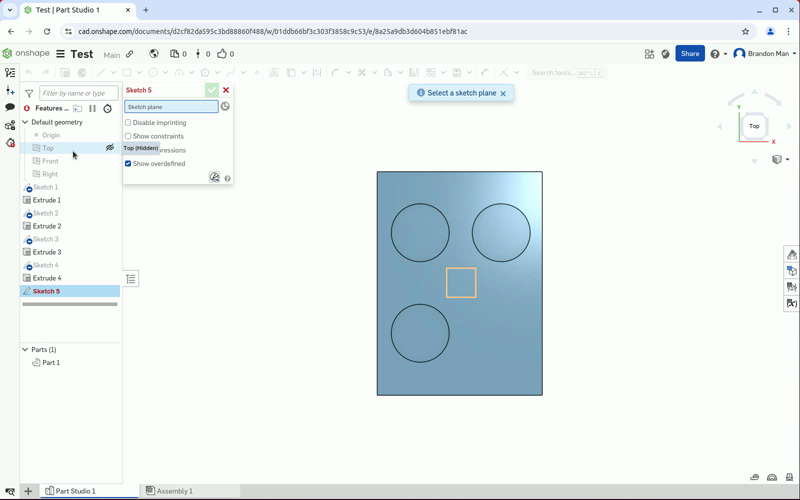
click(73, 150)
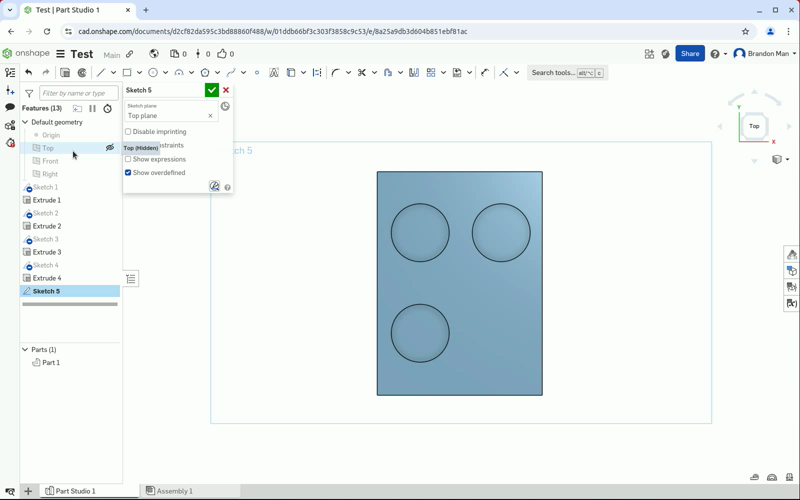
mouse_move(73, 352)
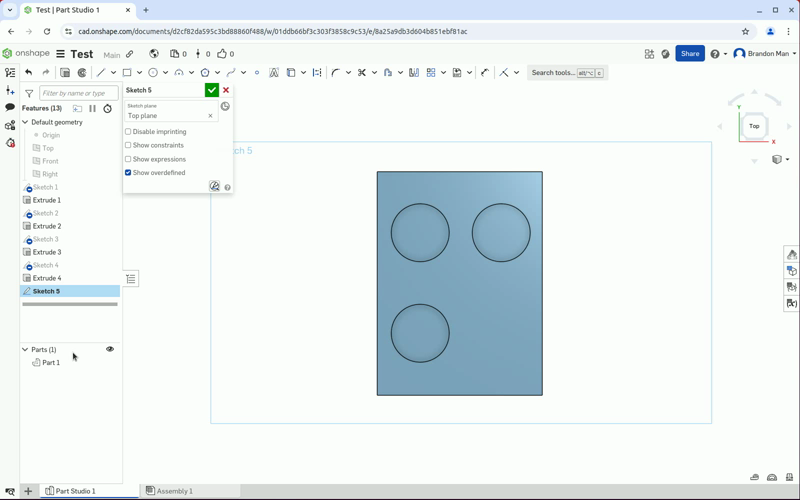
key(y)
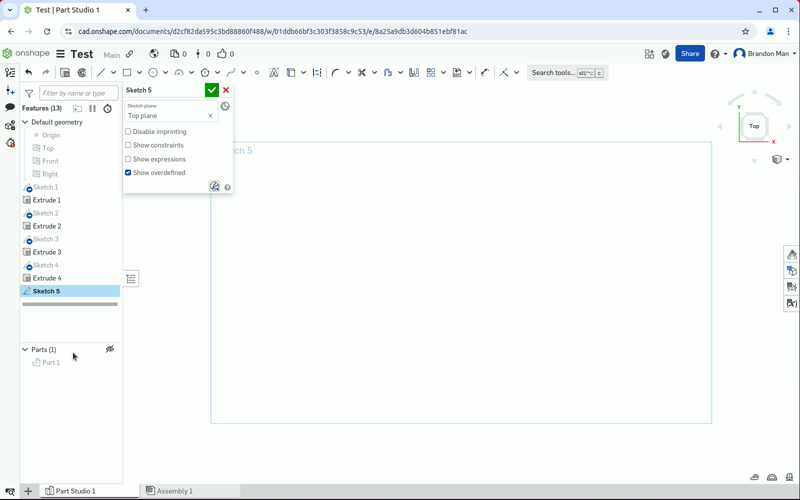
key(c)
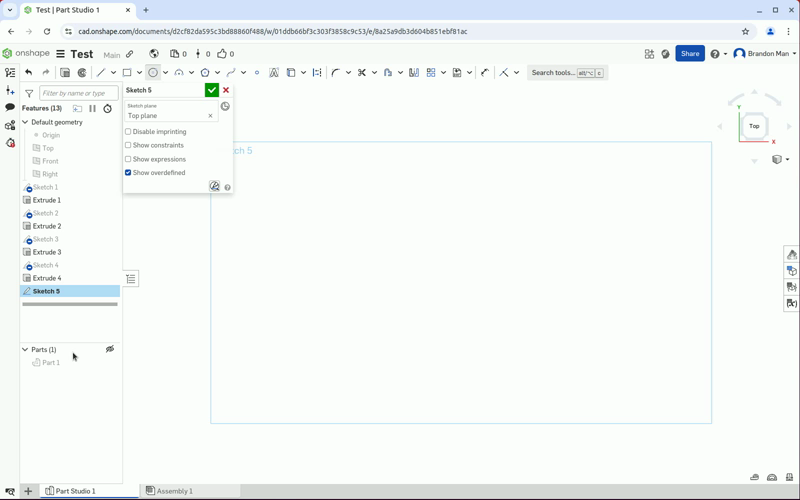
key_down(shift)
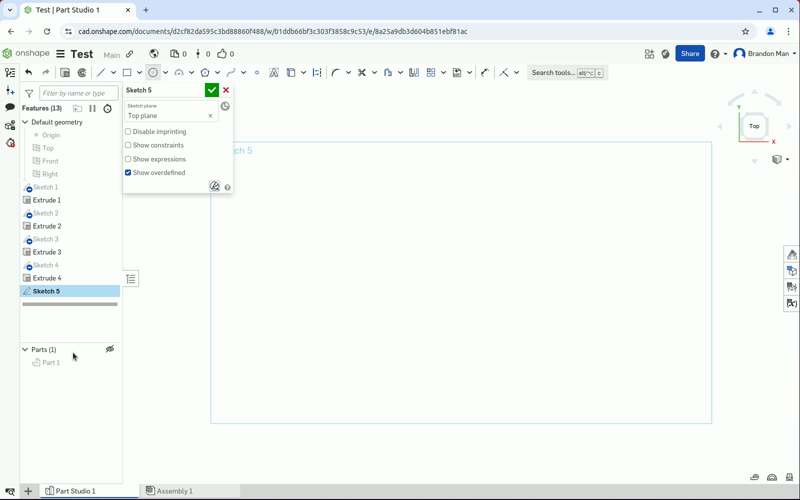
mouse_move(501, 333)
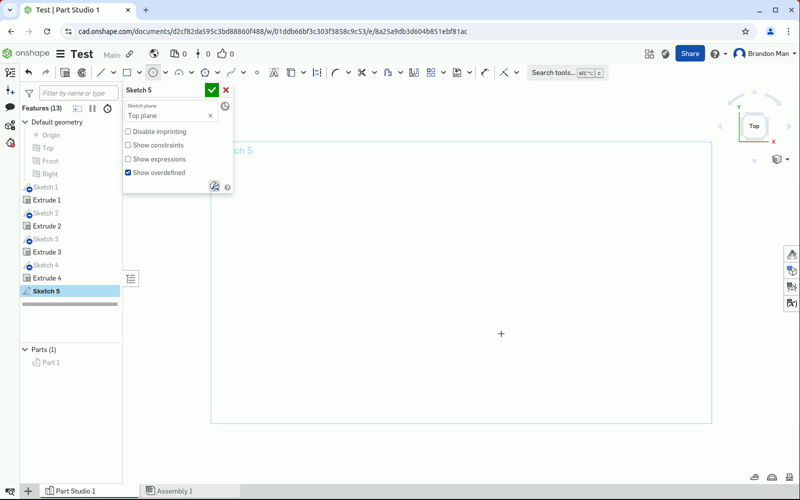
click(501, 333)
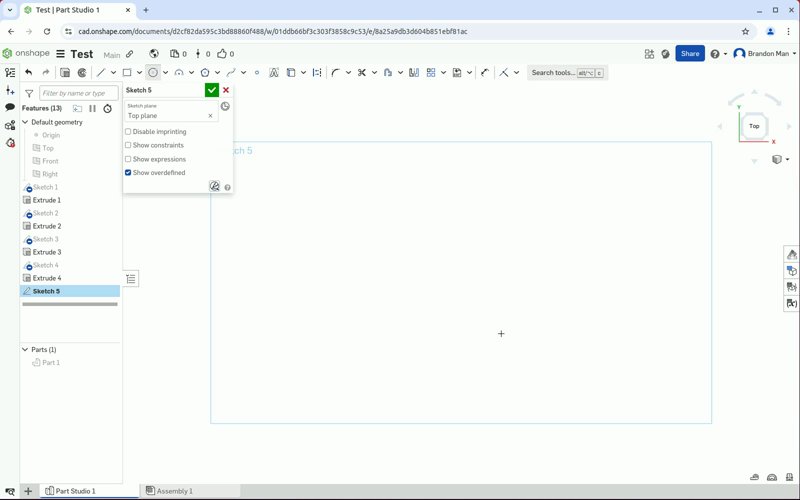
key_up(shift)
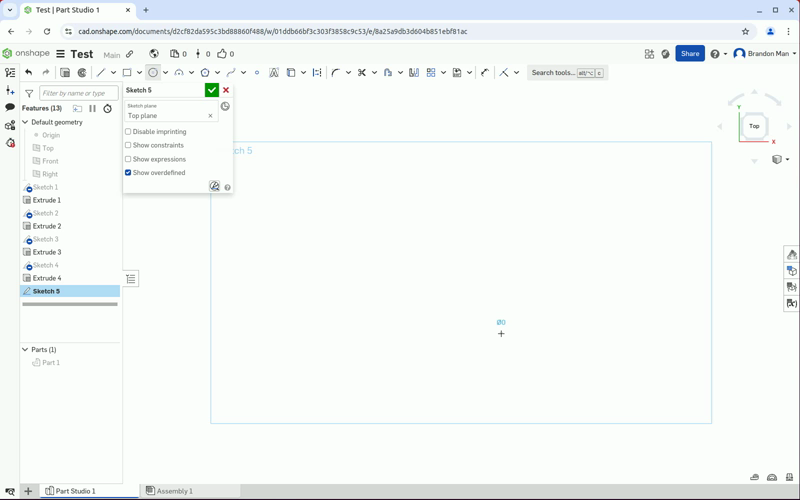
mouse_move(530, 333)
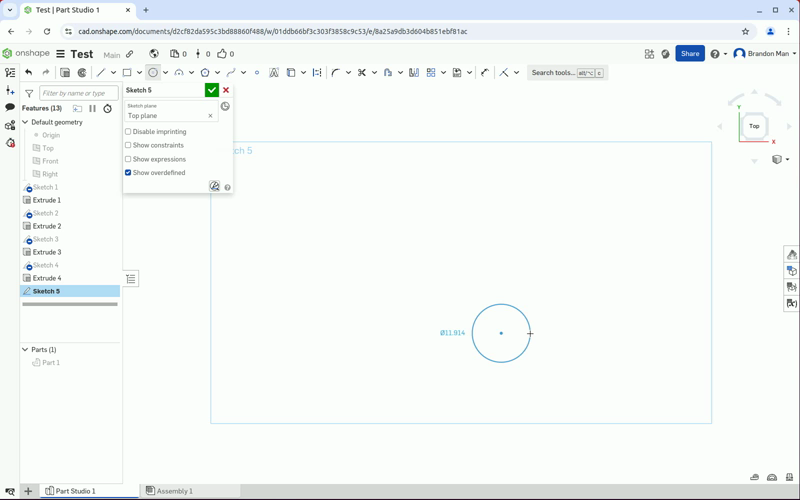
click(530, 333)
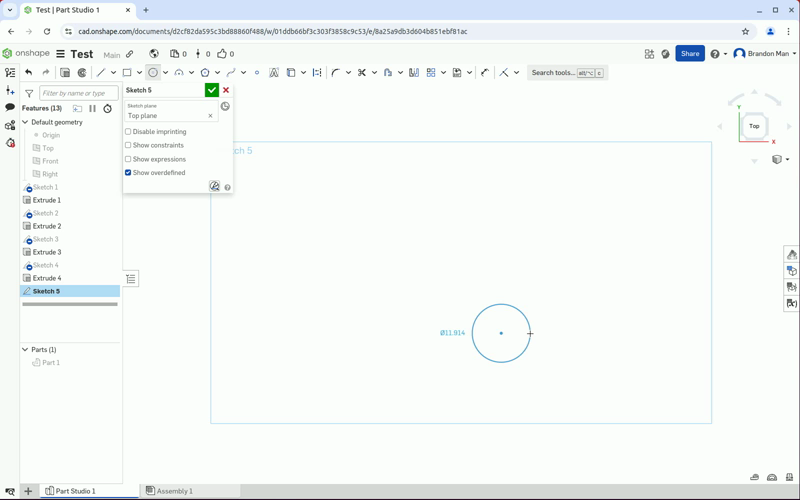
key(esc)
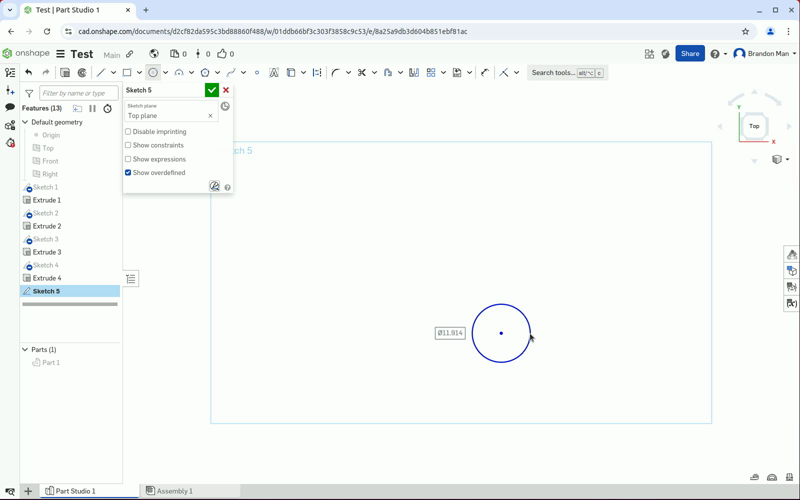
mouse_move(495, 307)
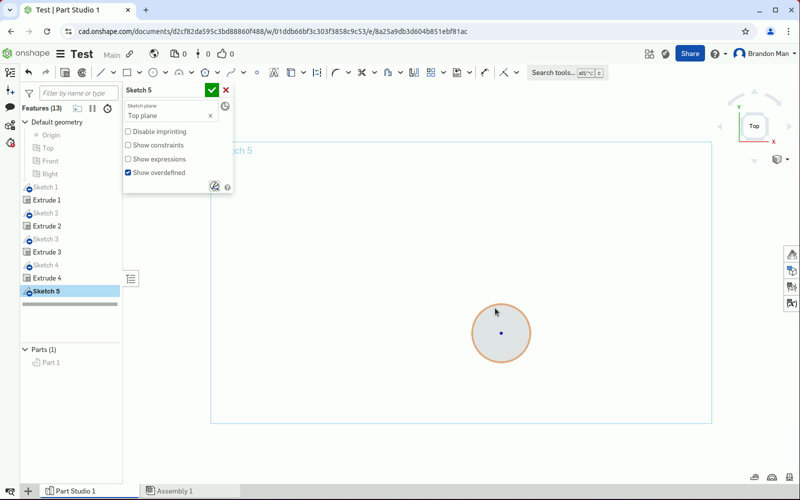
click(495, 307)
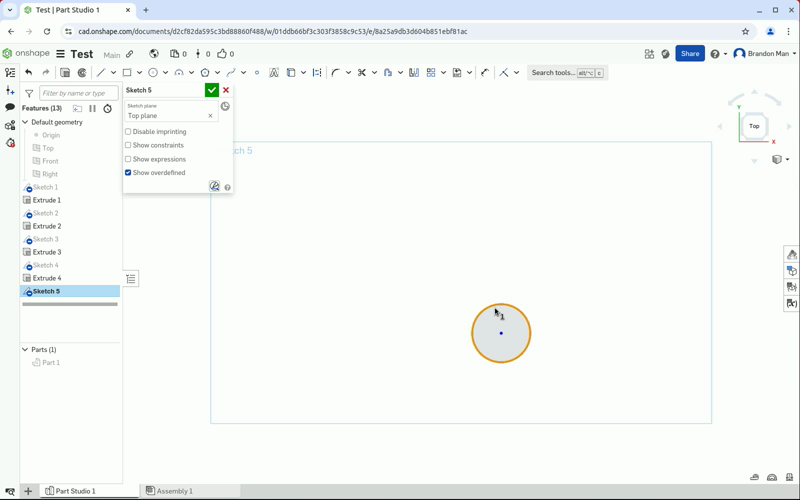
mouse_move(73, 352)
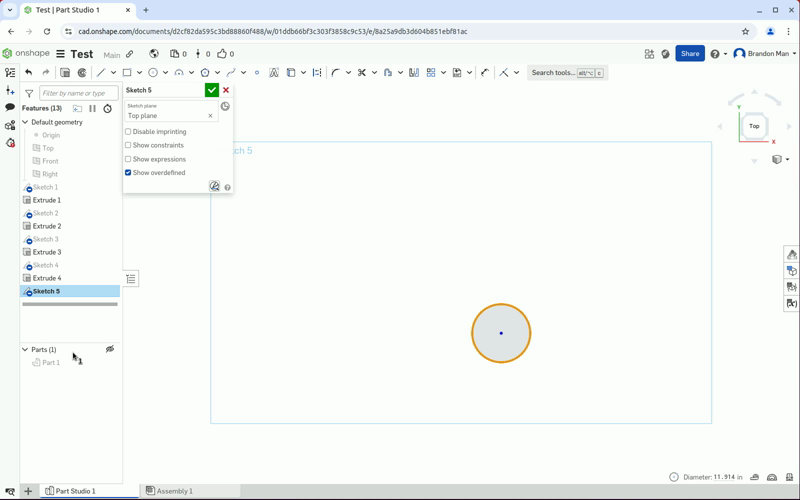
key(shift+y)
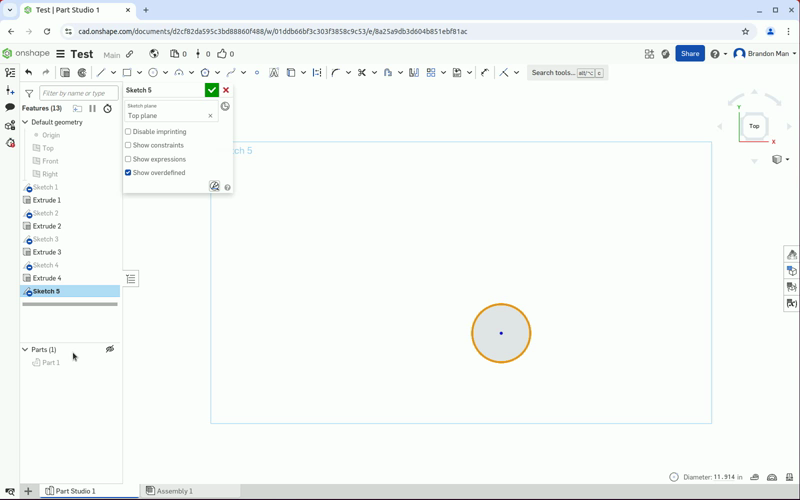
key(shift+e)
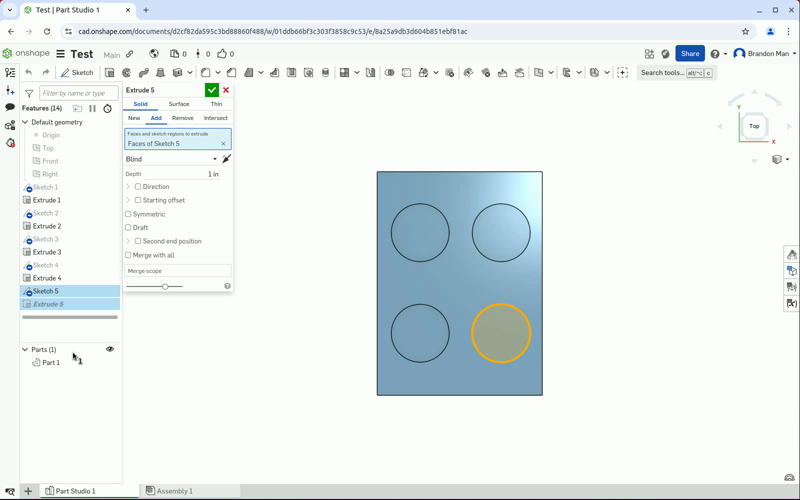
mouse_move(143, 106)
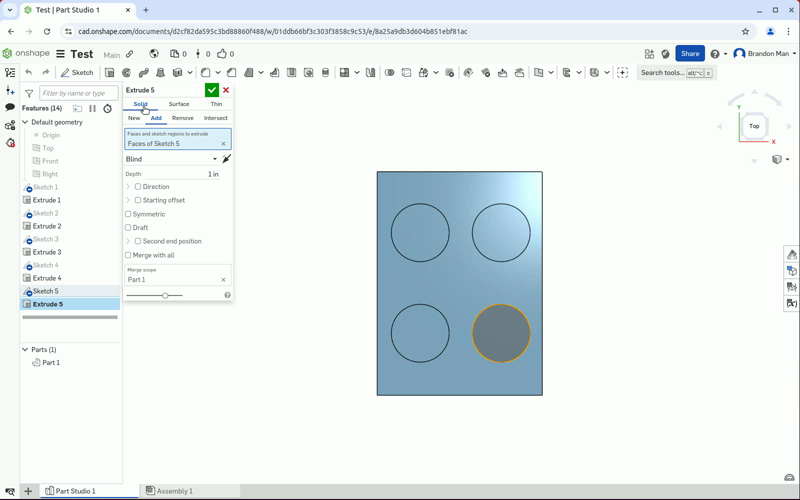
click(143, 106)
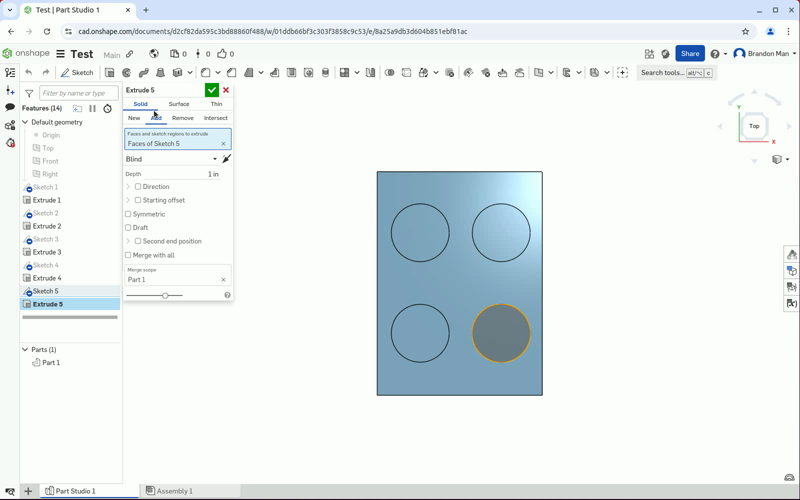
mouse_move(186, 120)
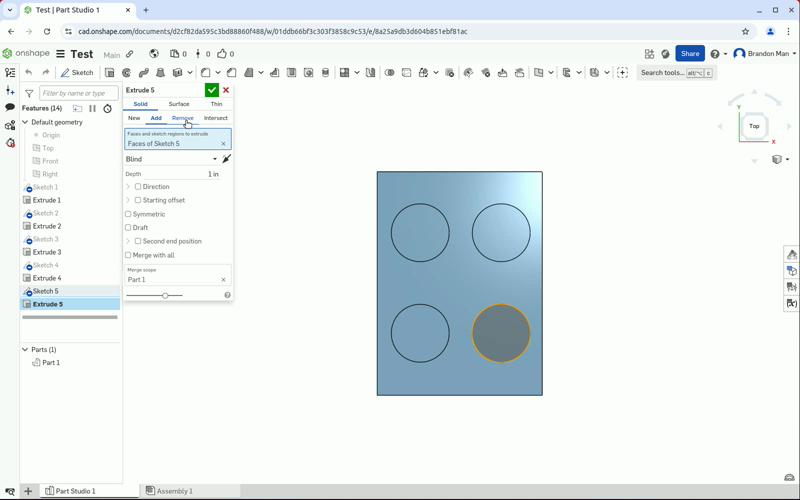
click(186, 120)
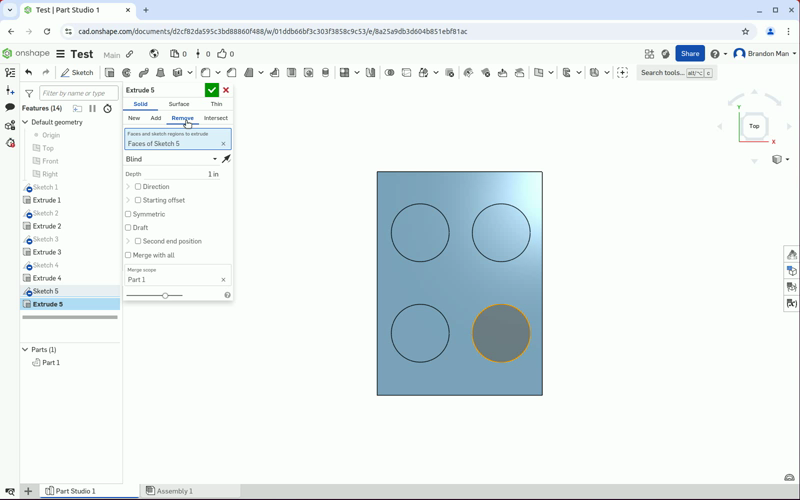
key(tab, 4)
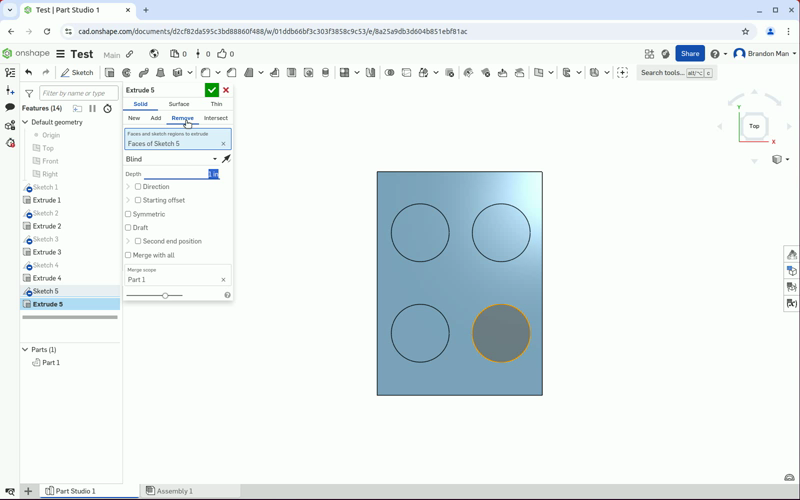
text(5.055)
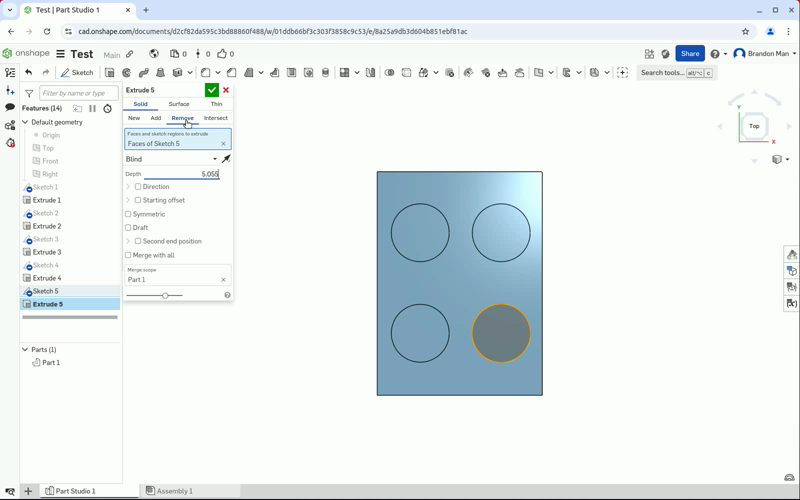
key(tab, 6)
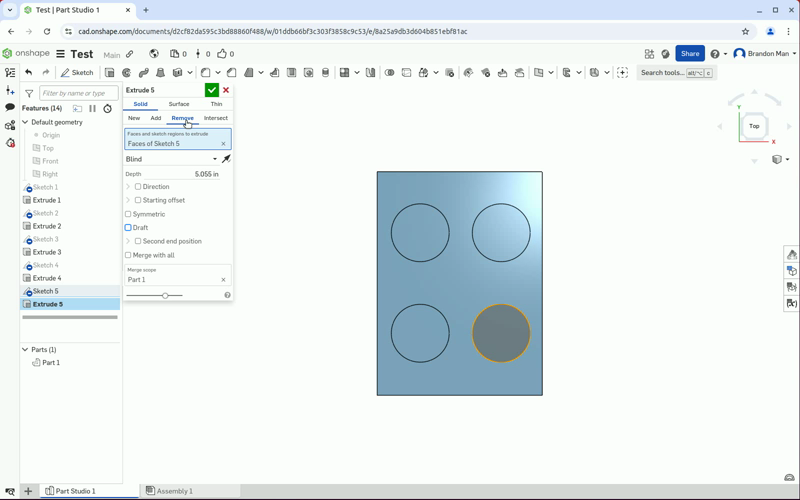
key(space)
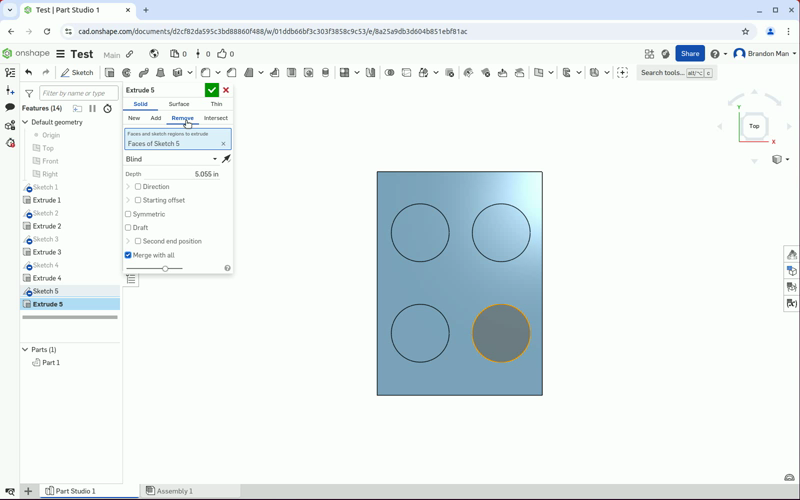
key(enter)
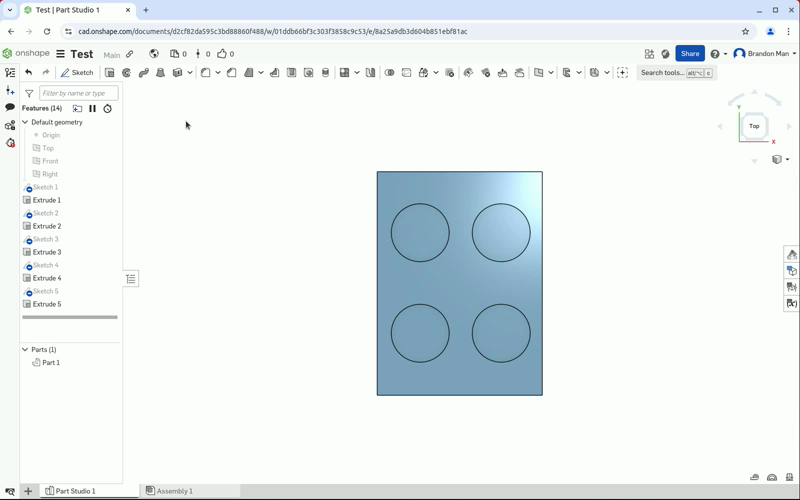
key(shift+h)
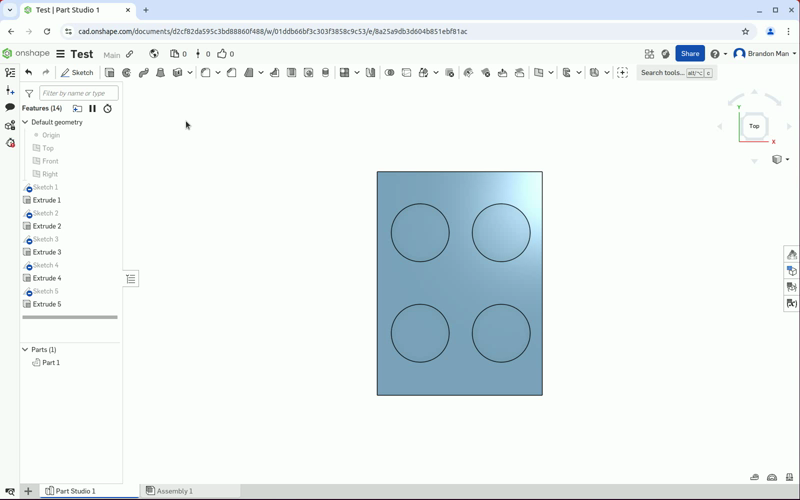
key(shift+h)
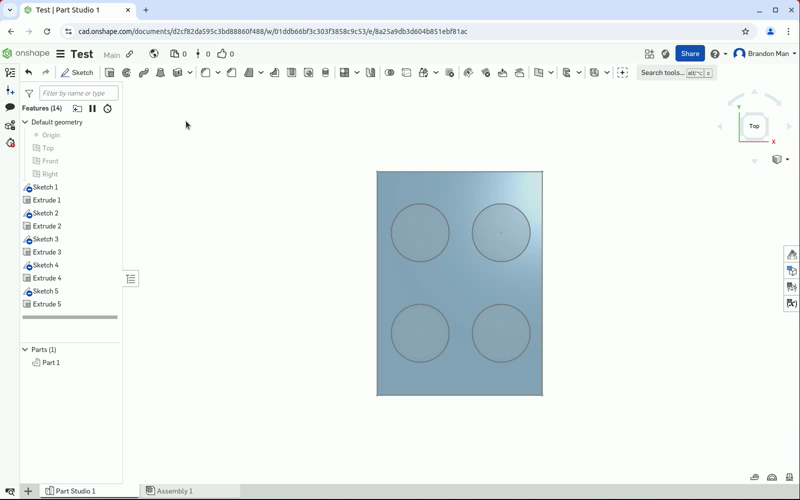
key(shift+7)
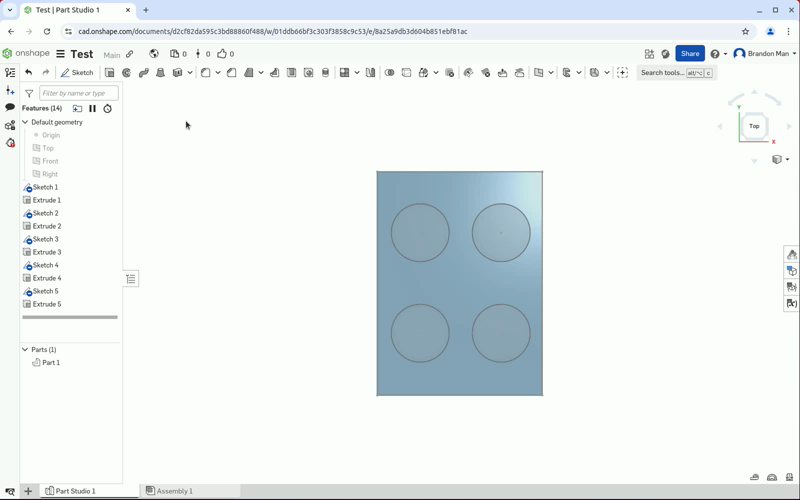
key(up, 3)
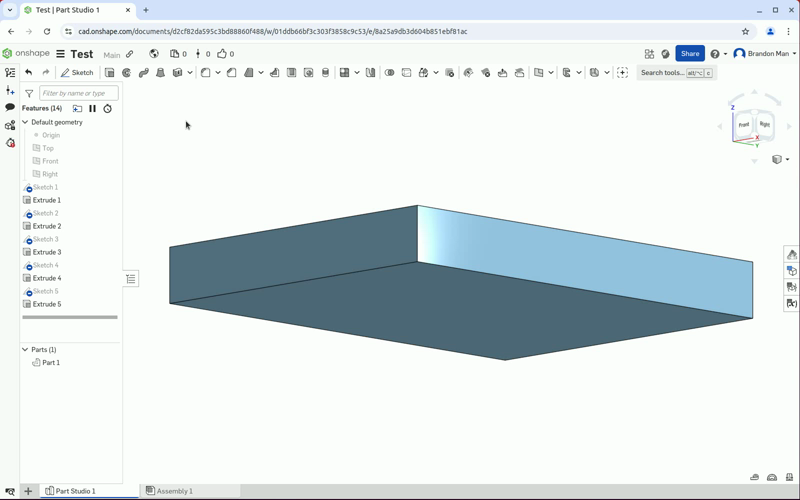
key(left, 3)
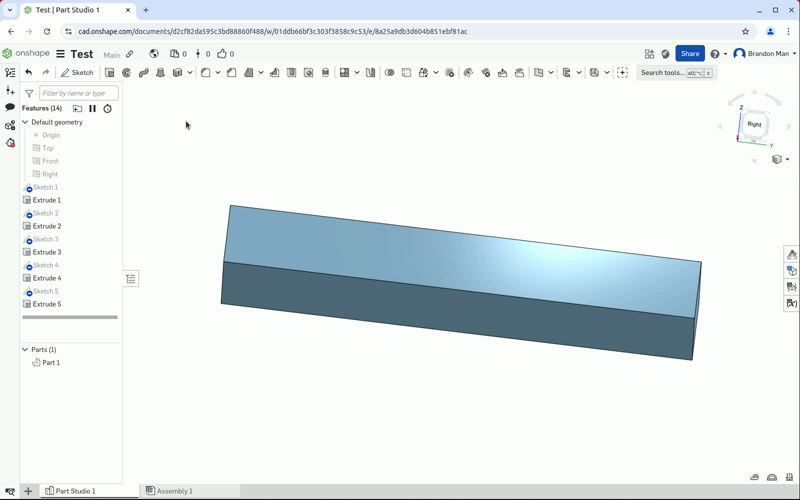
key(right, 3)
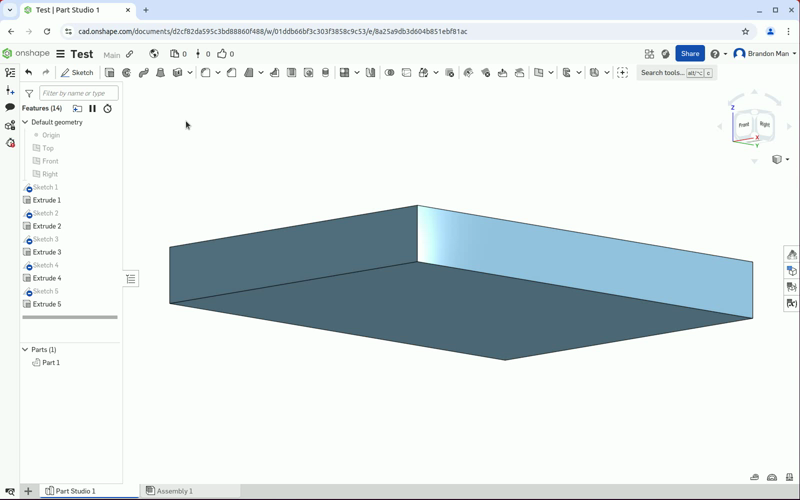
key(down, 3)
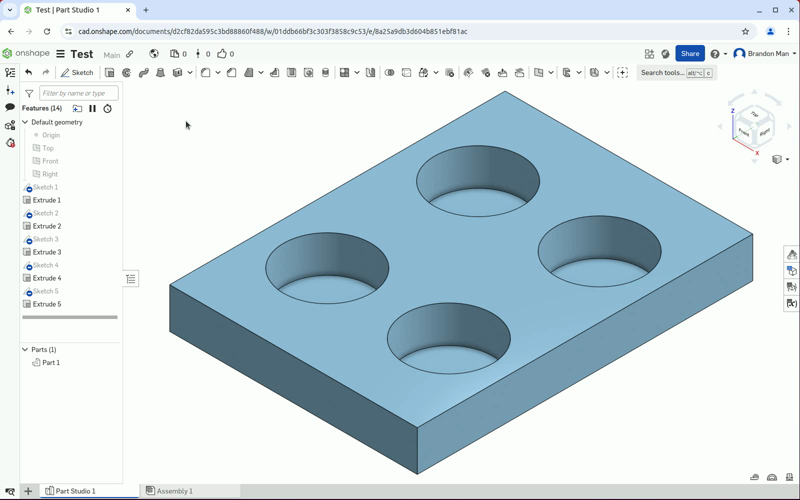
mouse_move(73, 189)
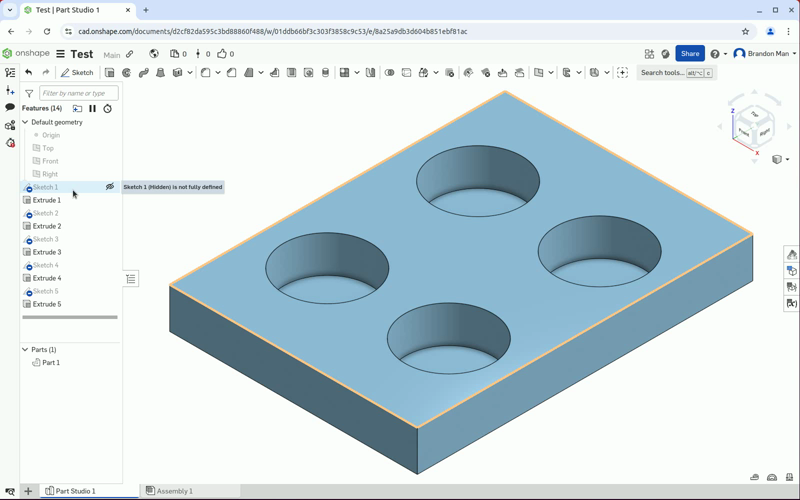
click(73, 189)